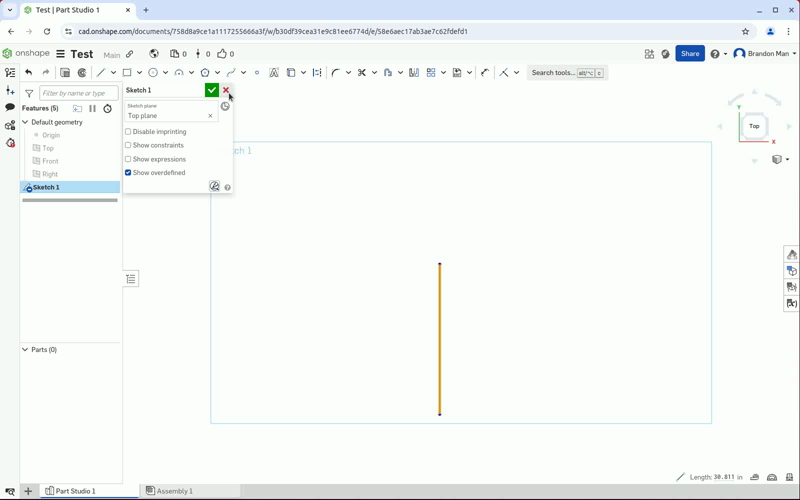
key(shift+h)
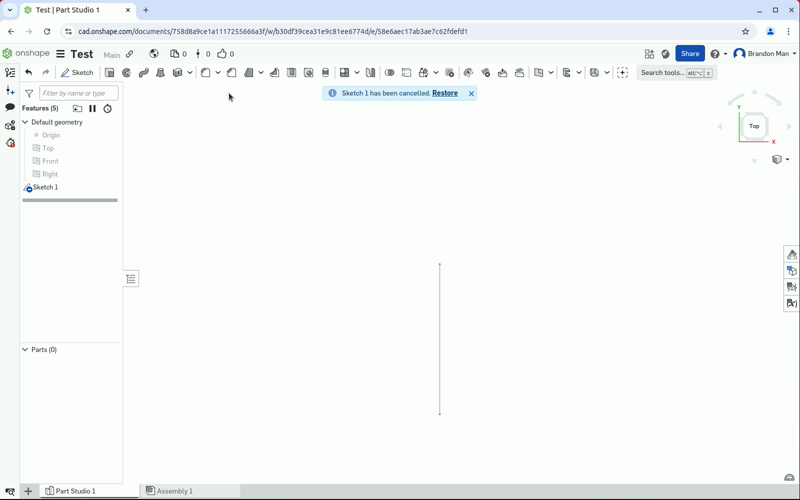
mouse_move(73, 352)
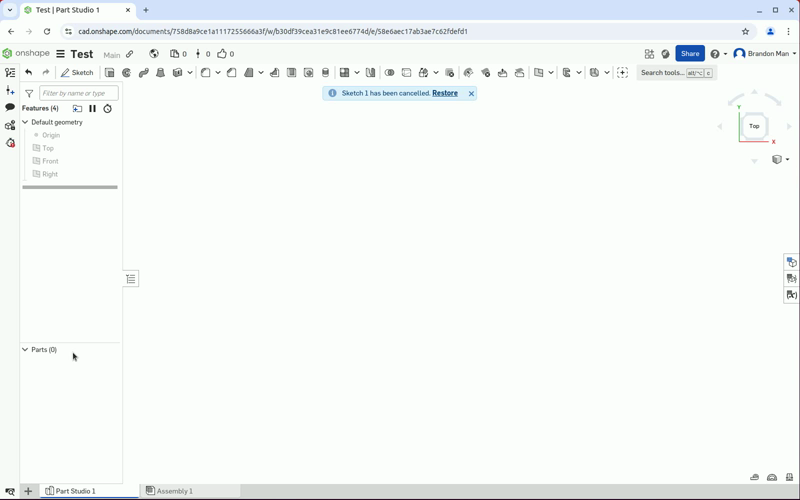
key(y)
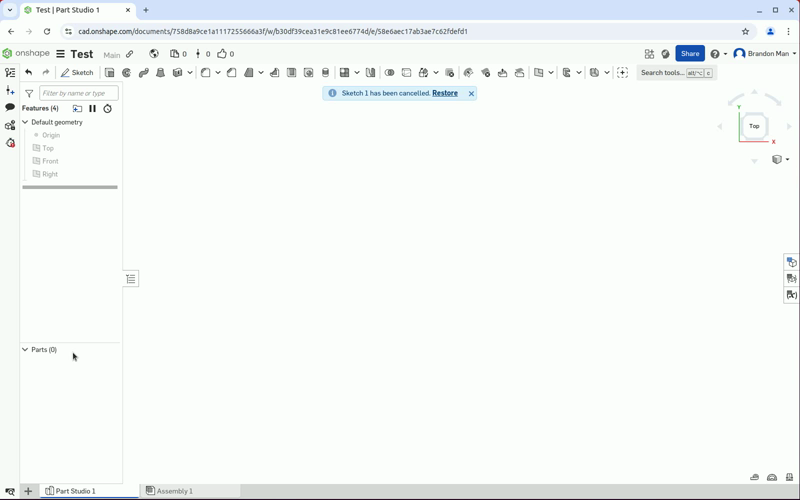
key(shift+p)
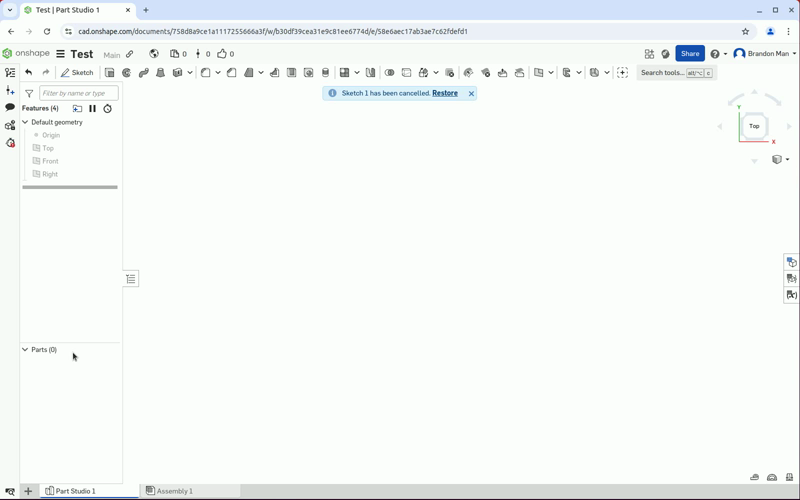
key(space)
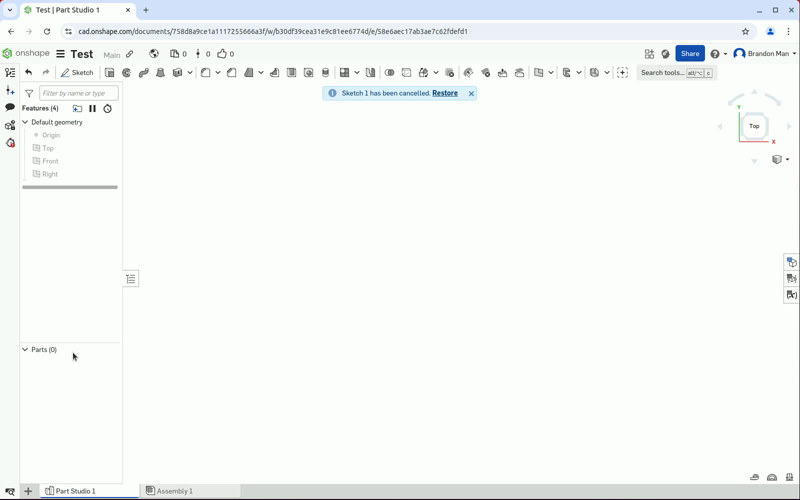
key_down(shift)
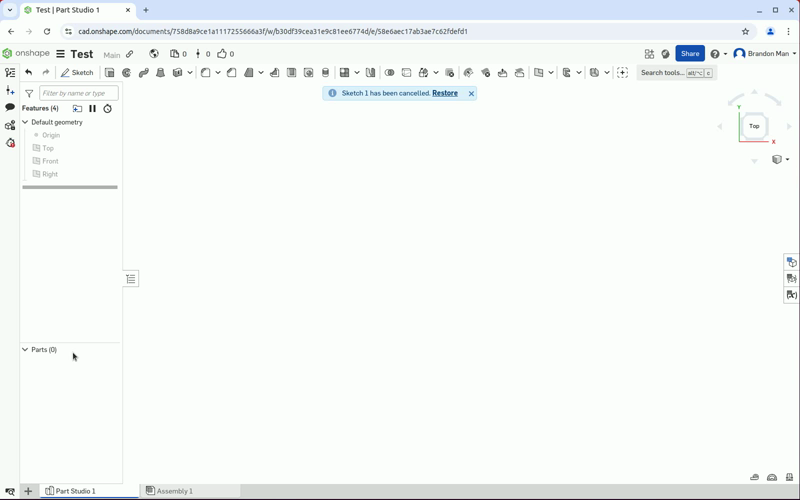
key(up)
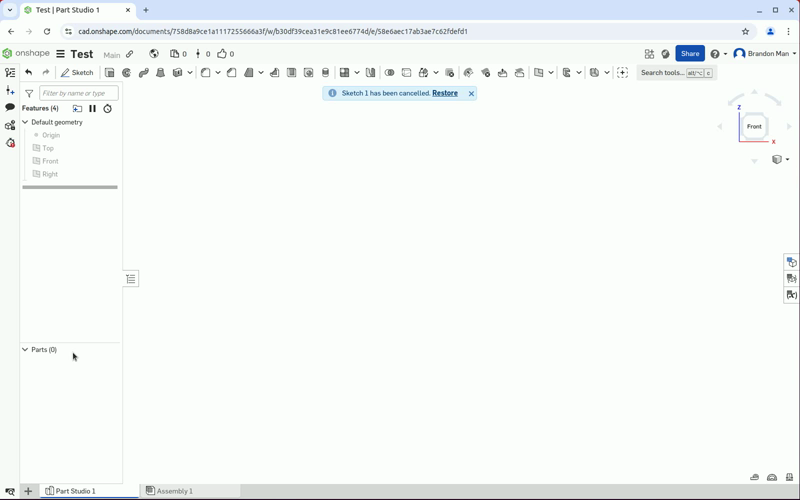
key_up(shift)
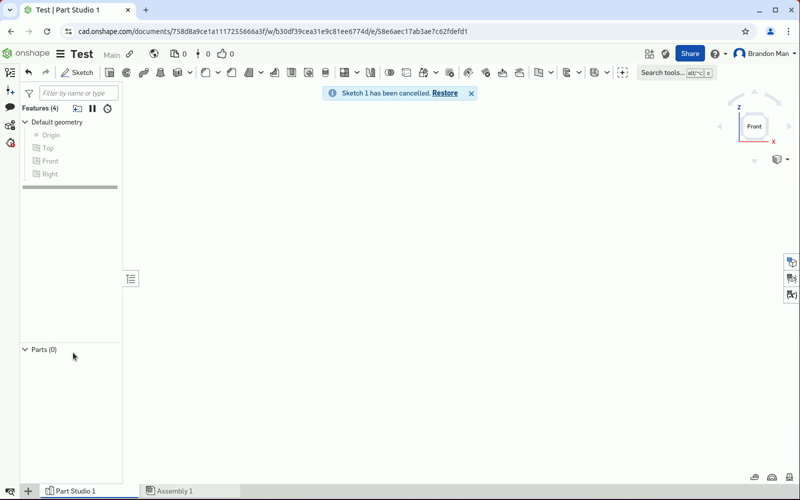
key(space)
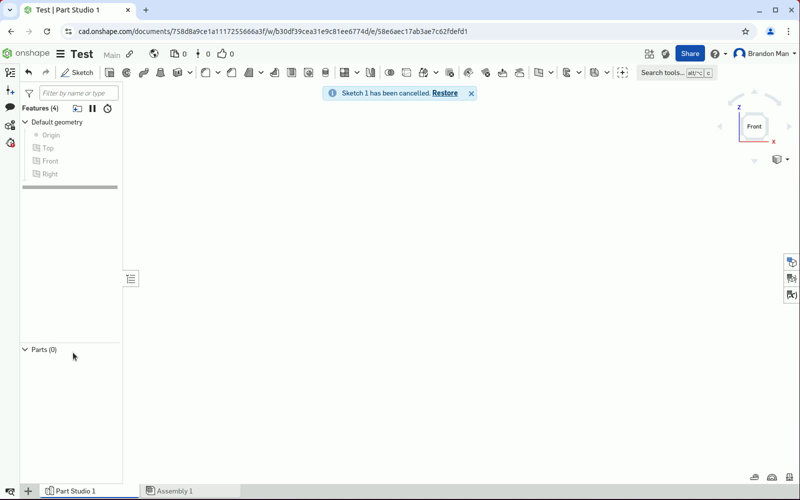
key_down(shift)
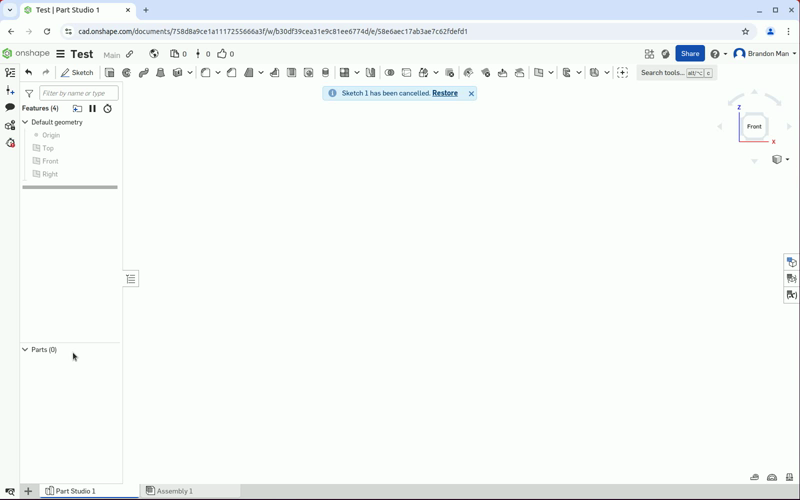
key(left)
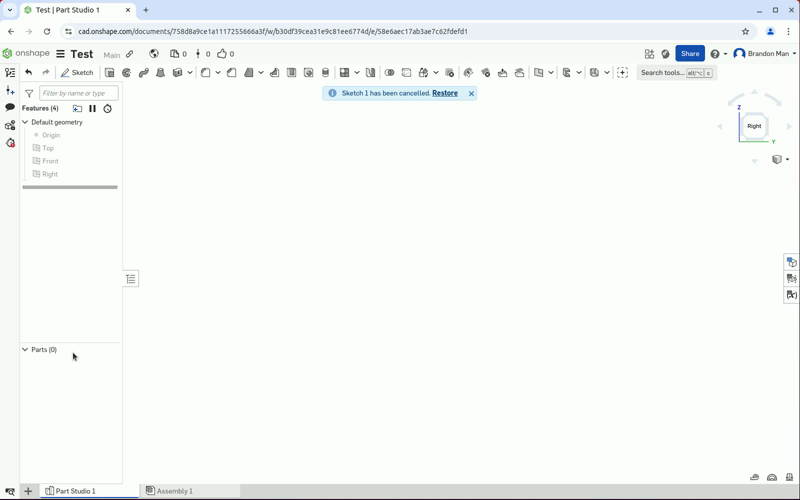
key_up(shift)
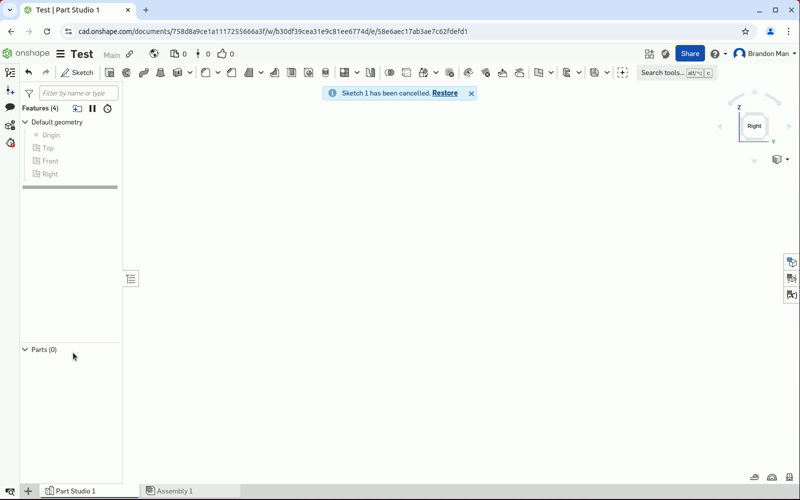
mouse_move(73, 352)
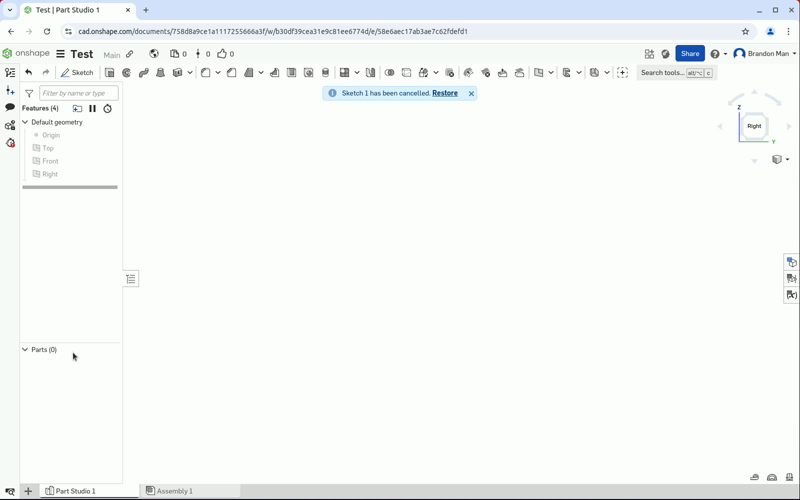
key(shift+y)
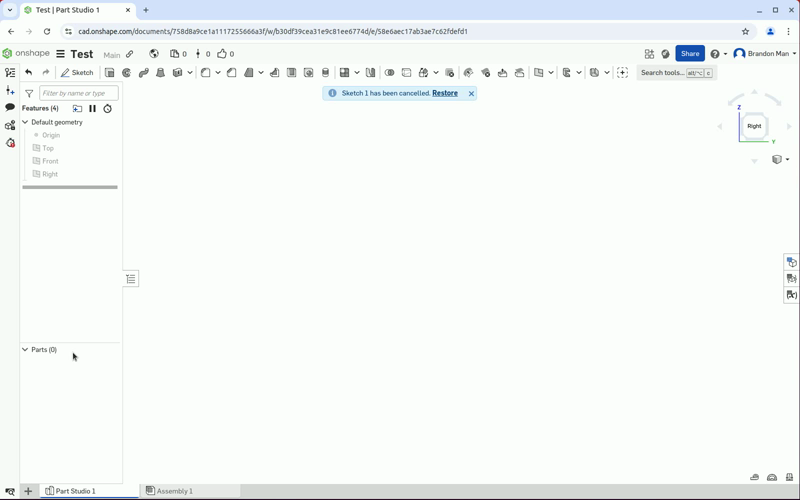
key(shift+s)
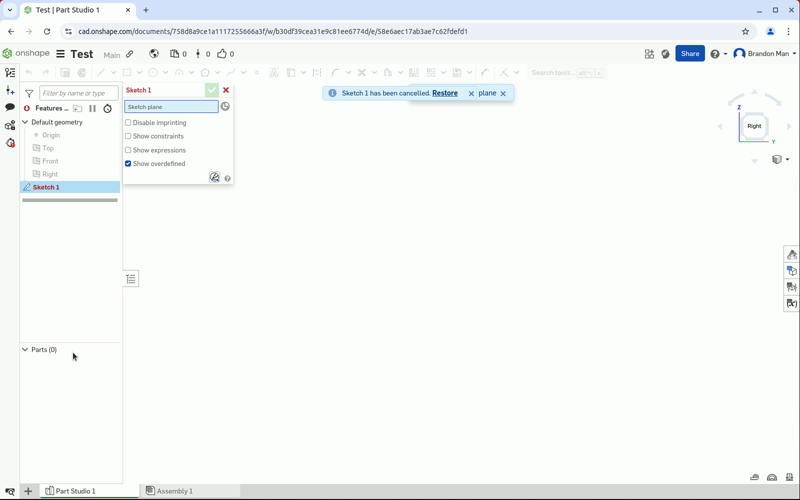
mouse_move(73, 176)
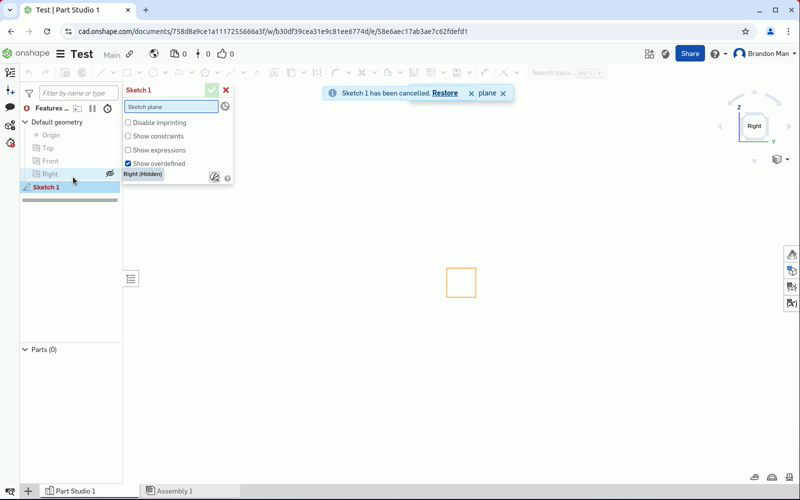
click(73, 176)
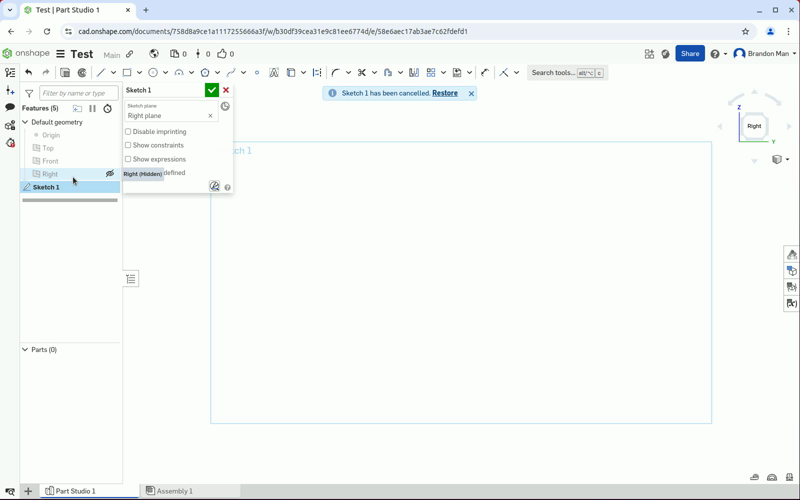
mouse_move(73, 352)
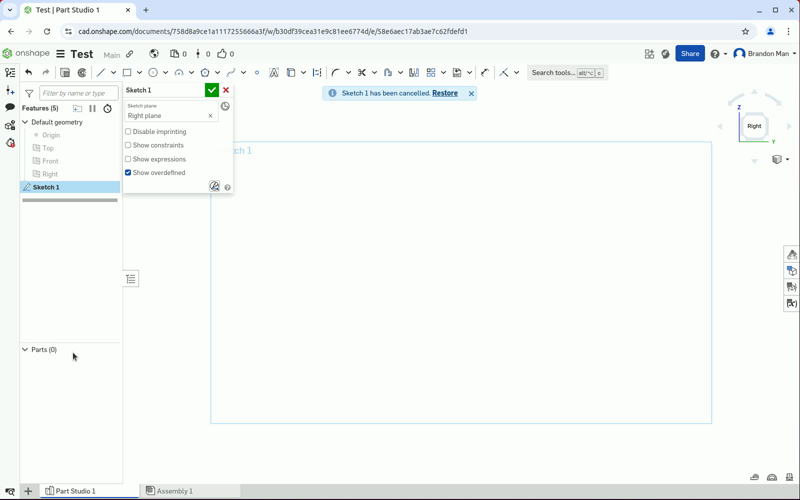
key(y)
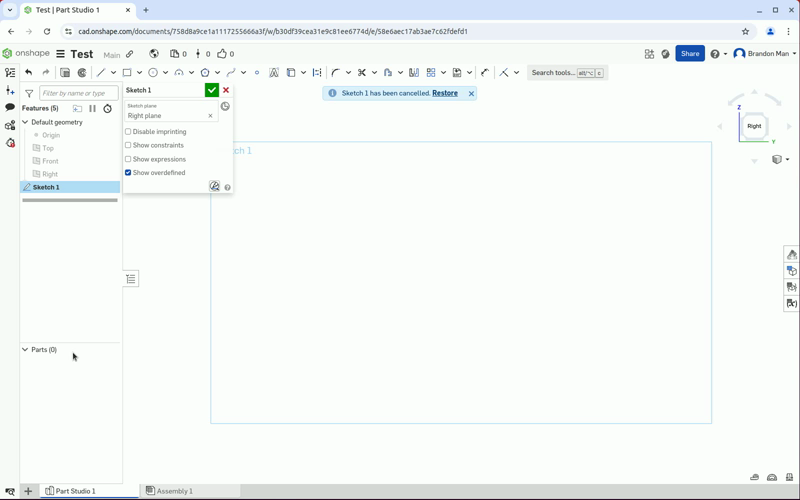
key(l)
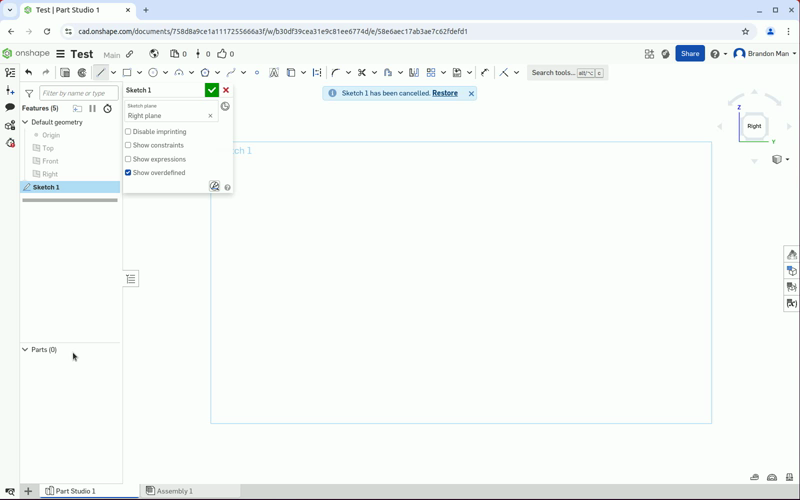
key_down(shift)
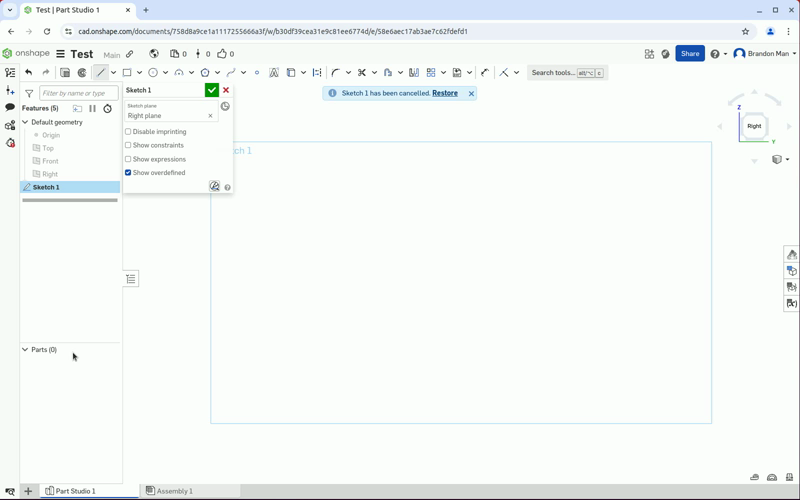
mouse_move(348, 334)
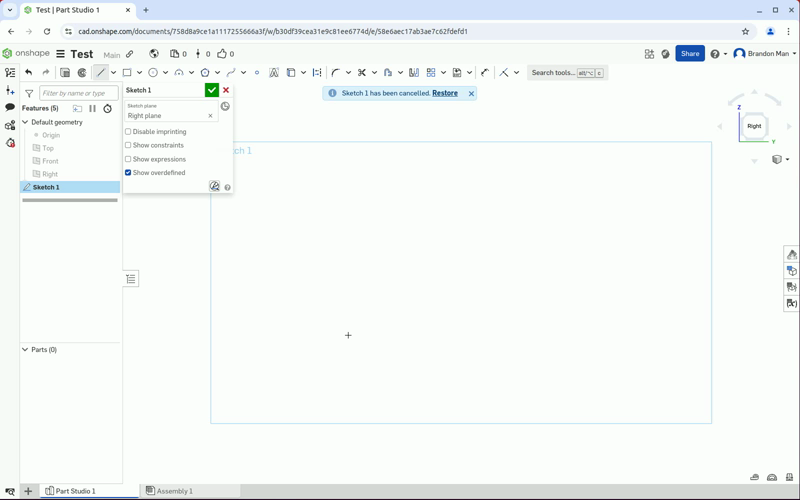
click(348, 334)
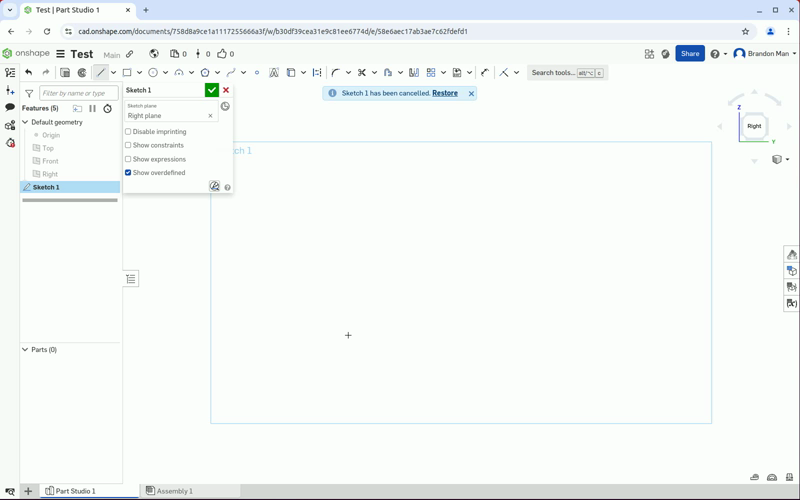
key_up(shift)
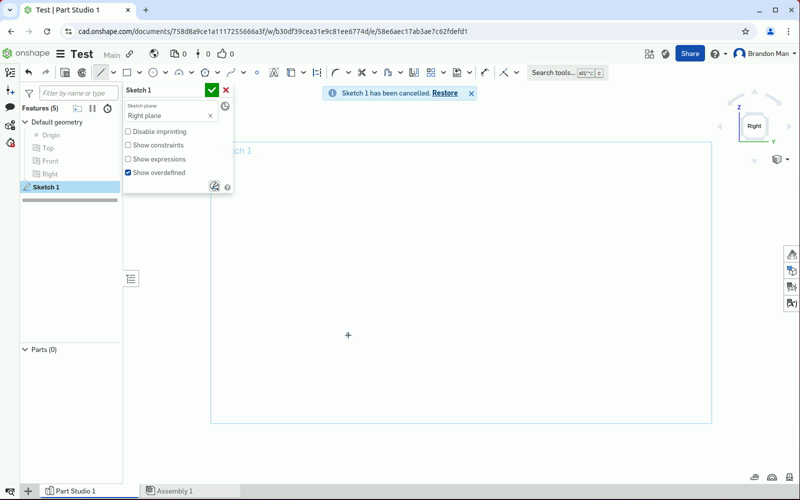
key_down(shift)
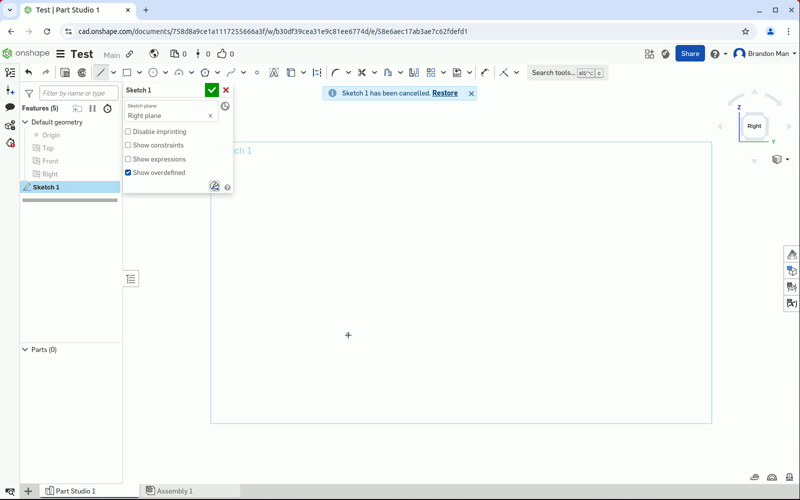
mouse_move(553, 334)
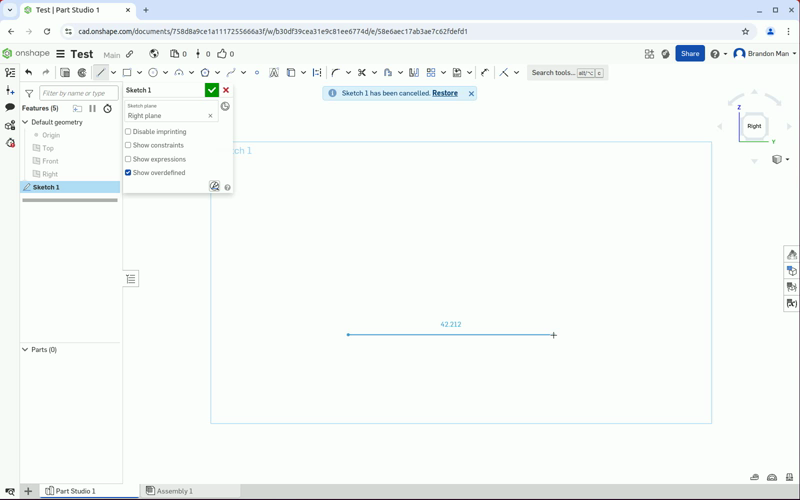
click(553, 334)
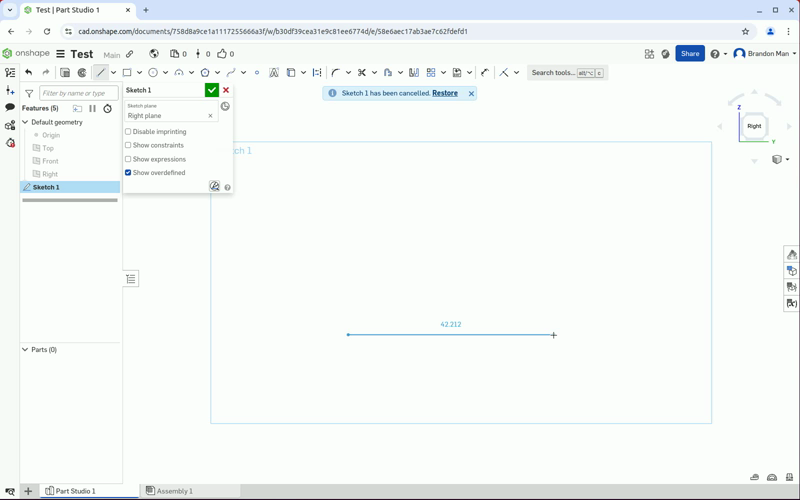
key_up(shift)
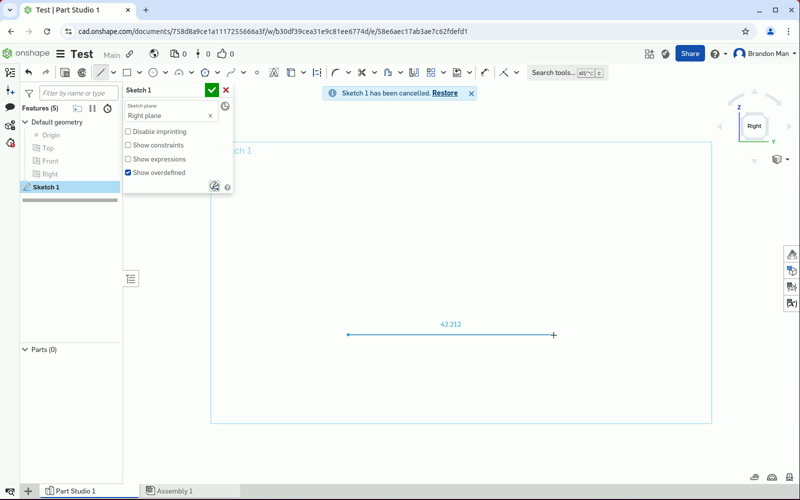
key_down(shift)
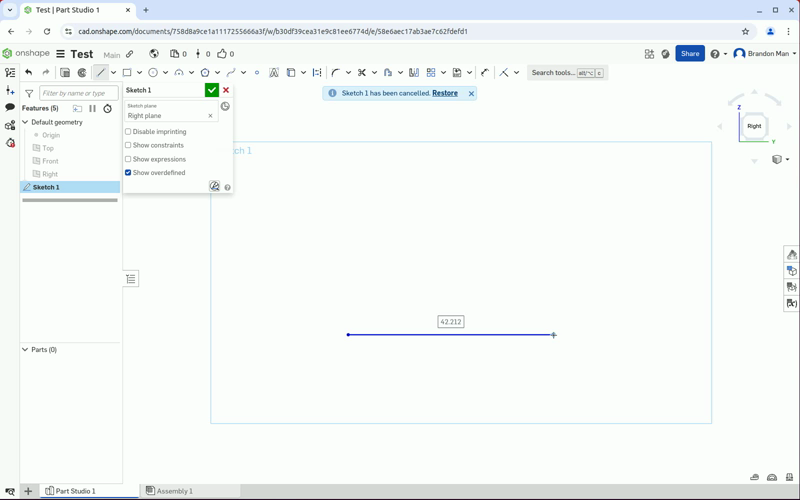
mouse_move(553, 230)
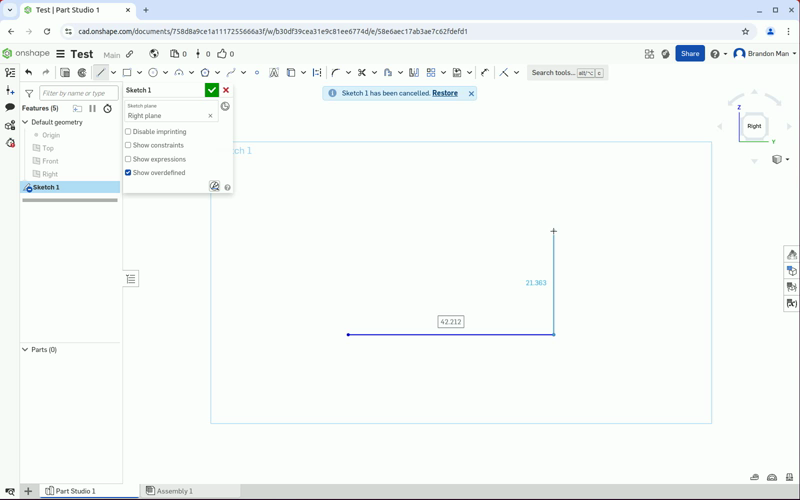
click(553, 230)
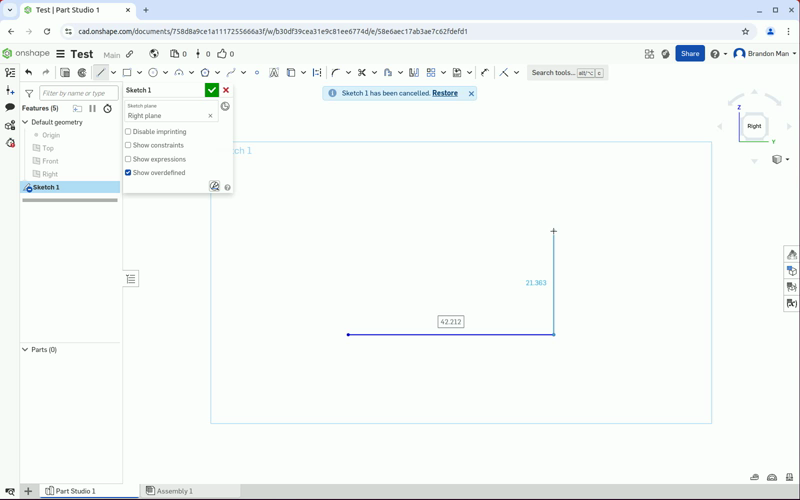
key_up(shift)
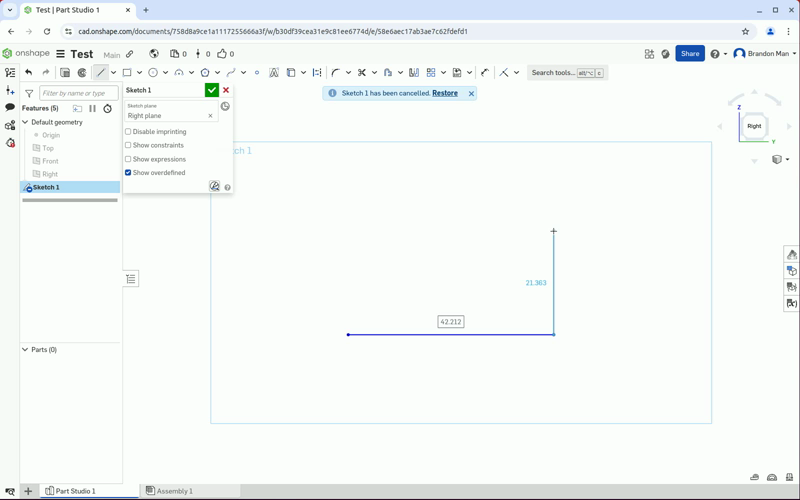
key_down(shift)
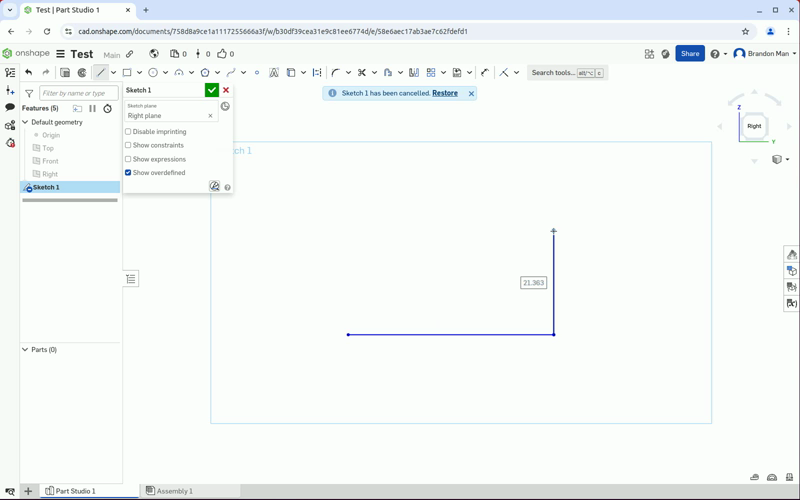
mouse_move(348, 230)
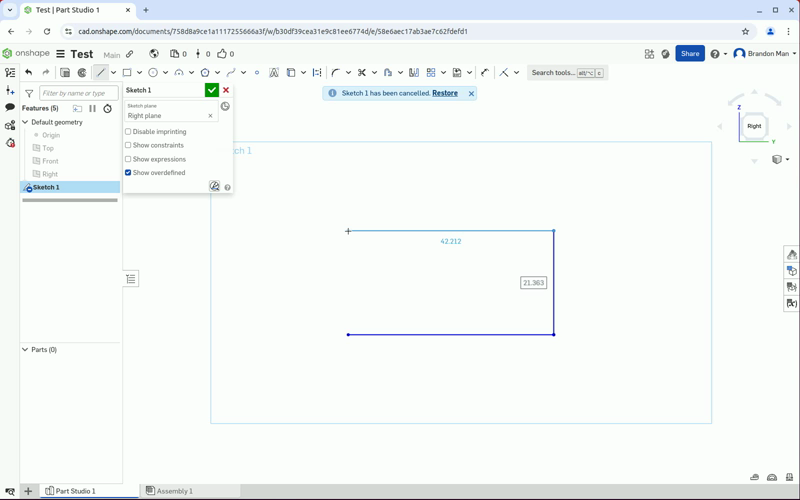
click(348, 230)
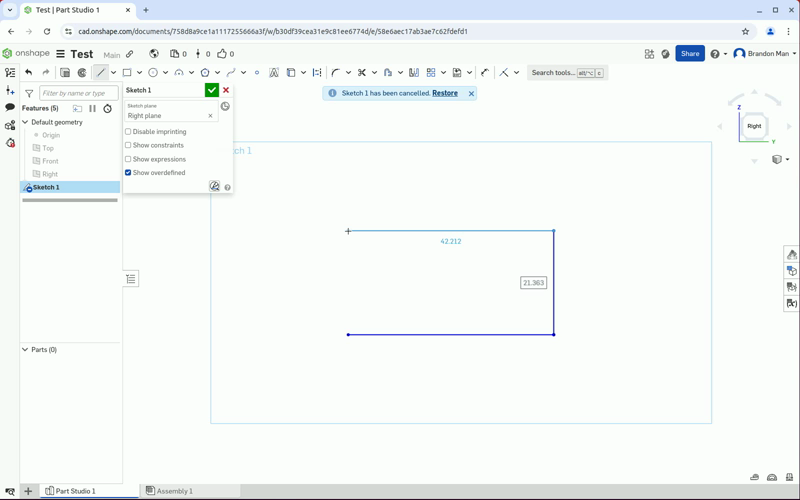
key_up(shift)
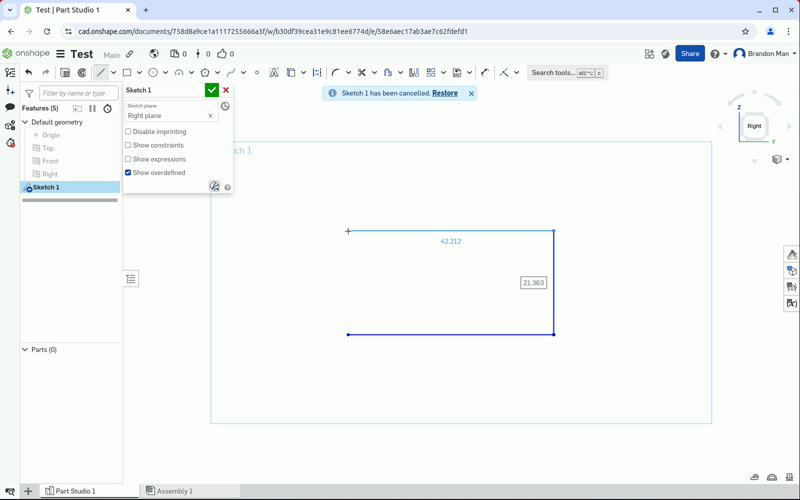
key_down(shift)
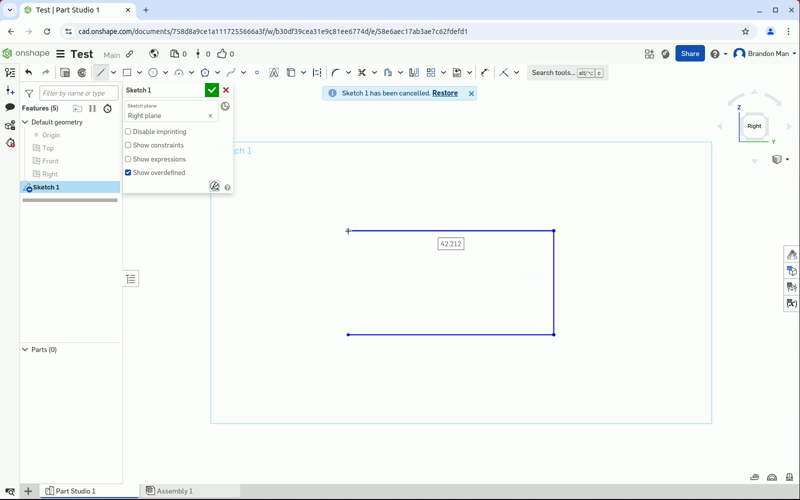
mouse_move(348, 334)
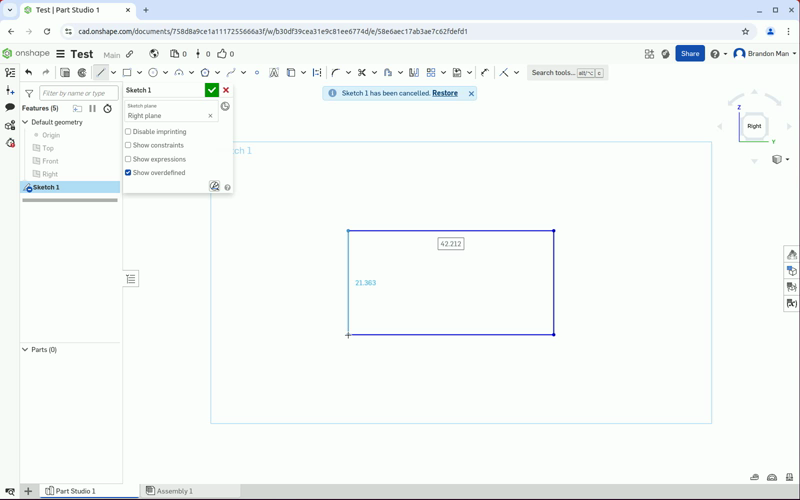
key_up(shift)
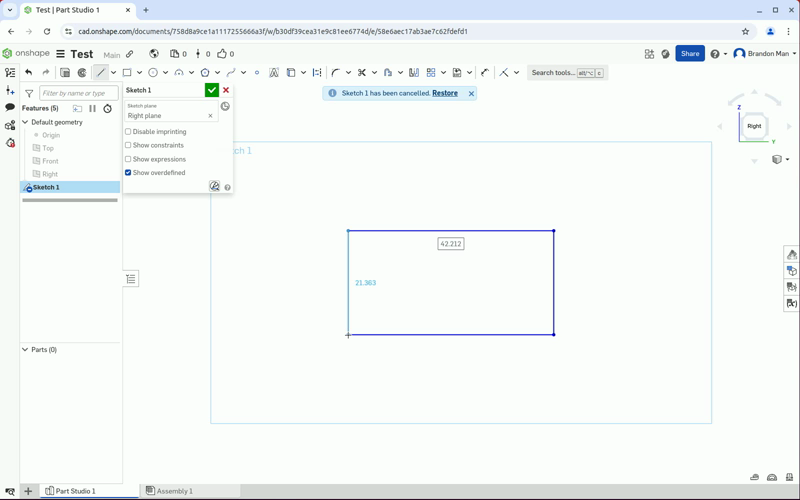
click(348, 334)
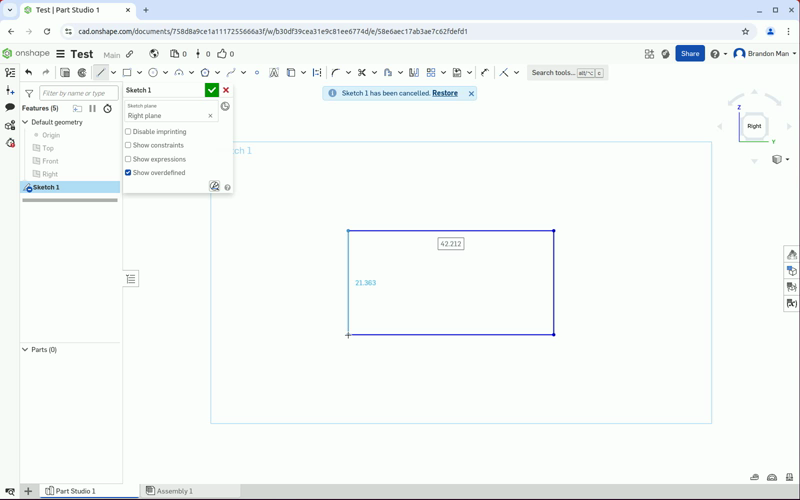
key(esc)
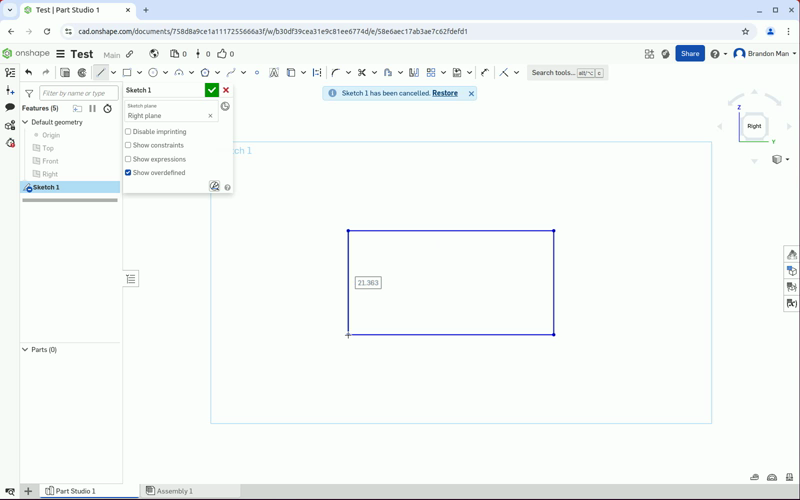
mouse_move(518, 259)
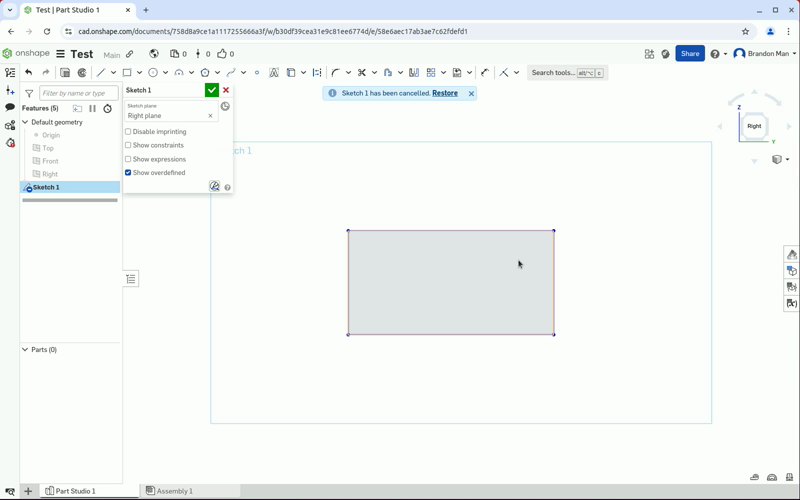
click(518, 259)
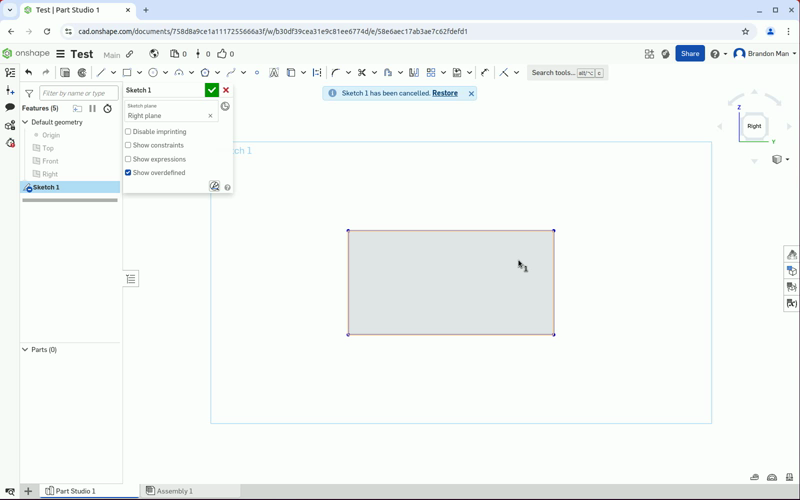
mouse_move(73, 352)
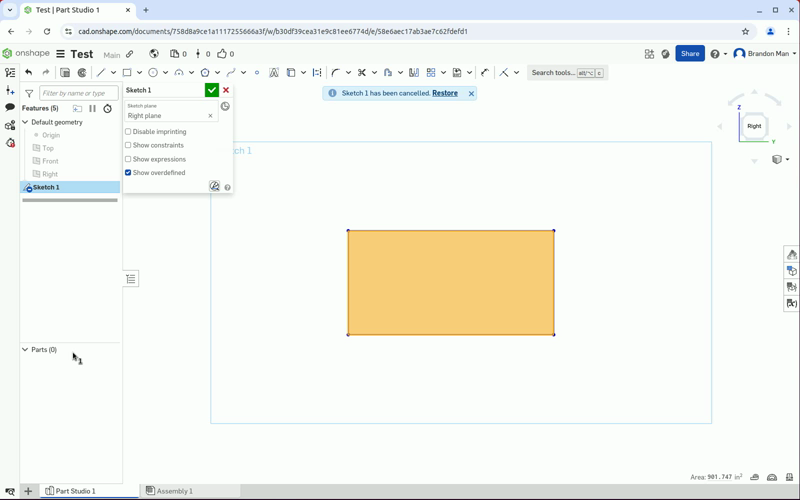
key(shift+y)
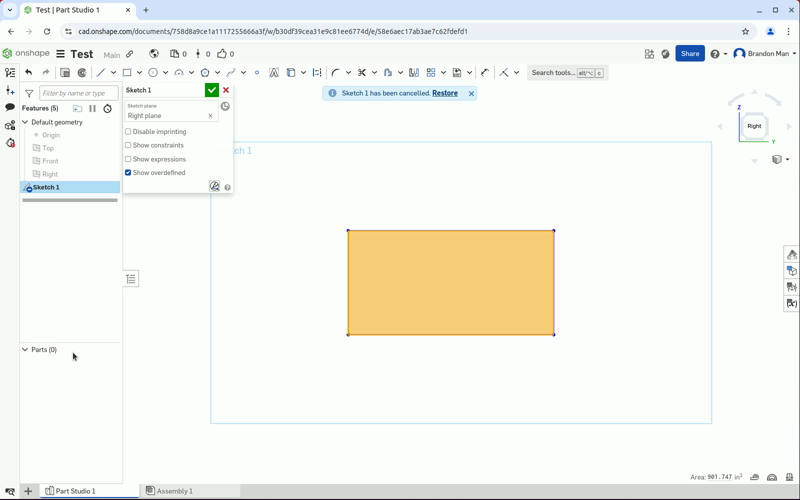
key(shift+e)
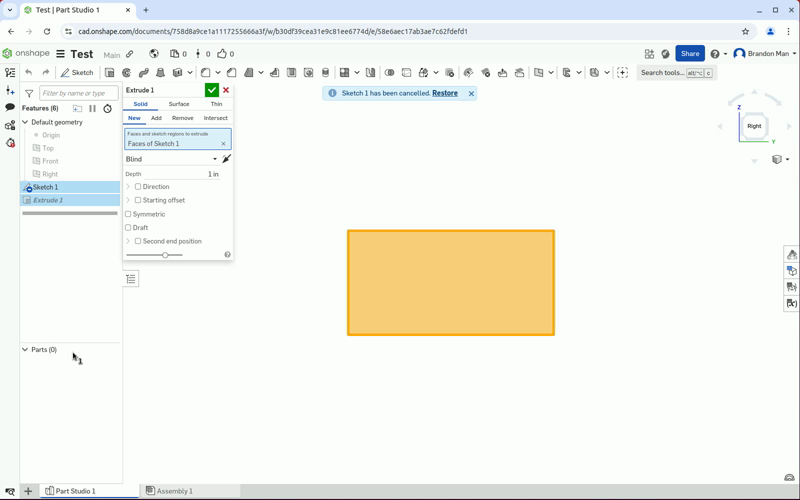
mouse_move(143, 106)
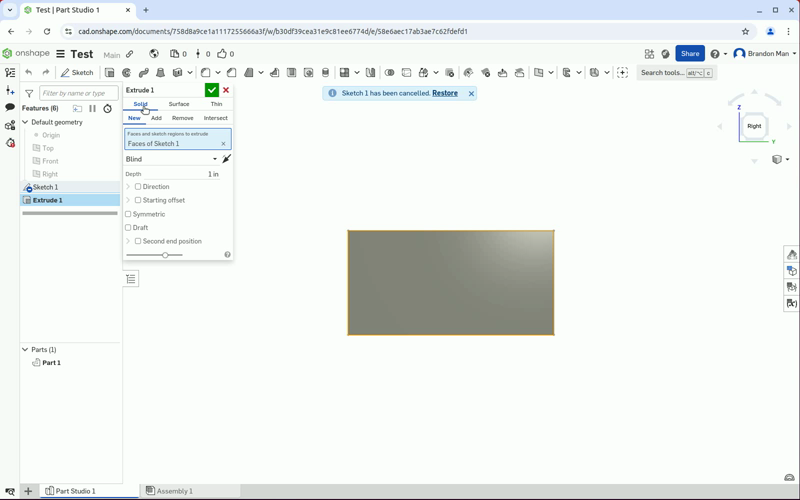
click(143, 106)
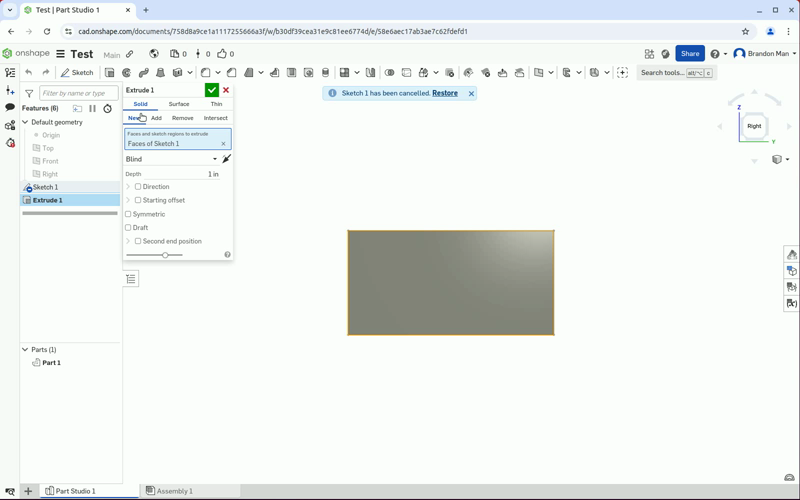
mouse_move(137, 120)
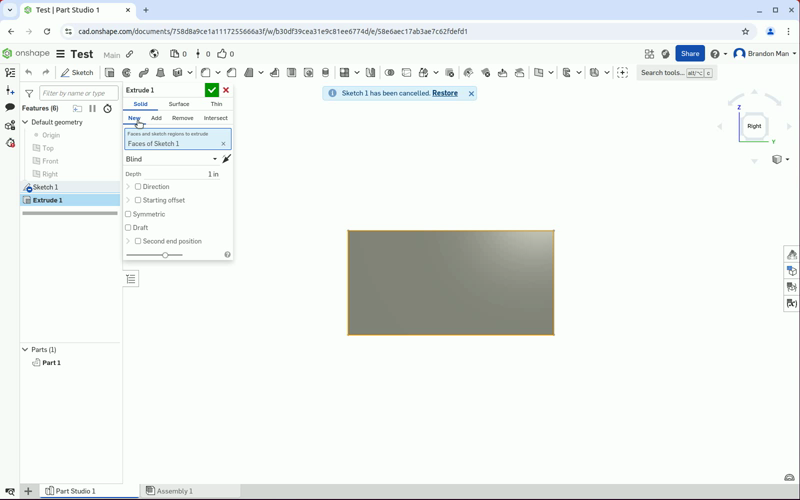
click(137, 120)
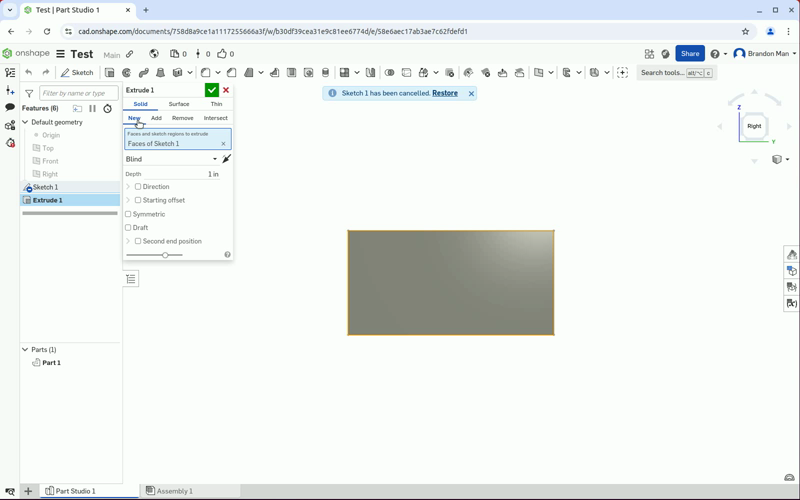
key(tab, 4)
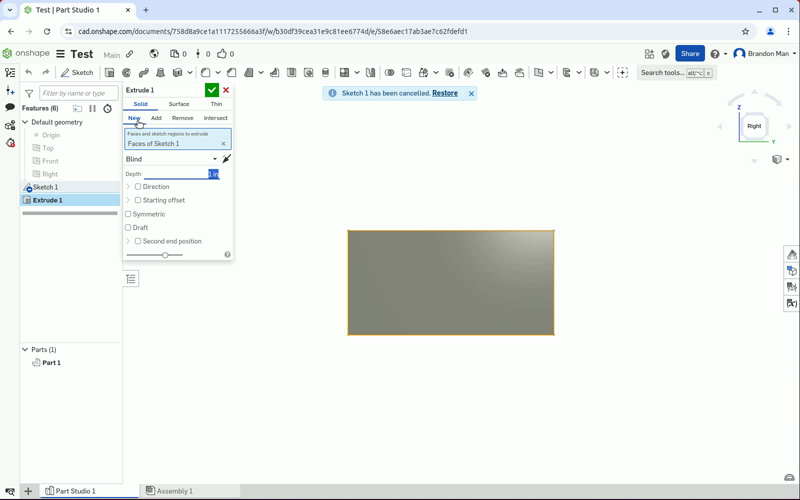
text(0.963)
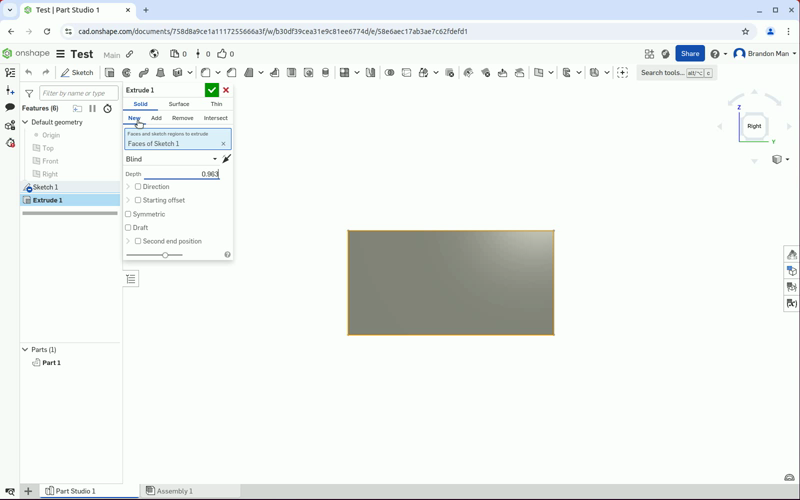
key(enter)
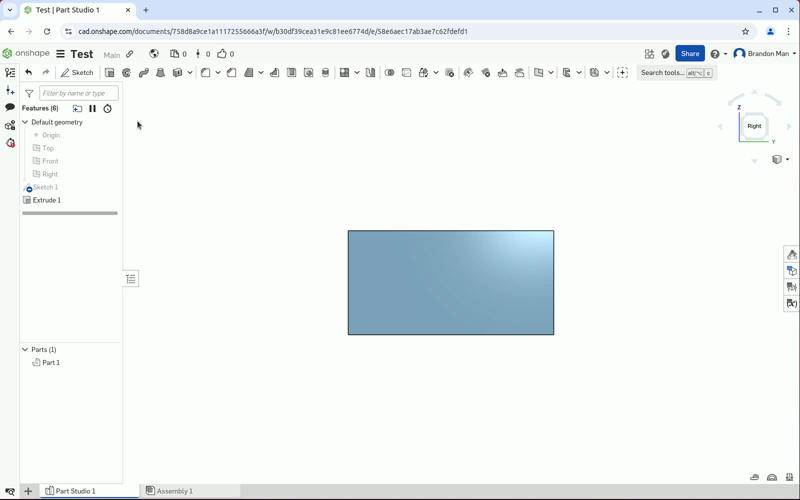
key(shift+h)
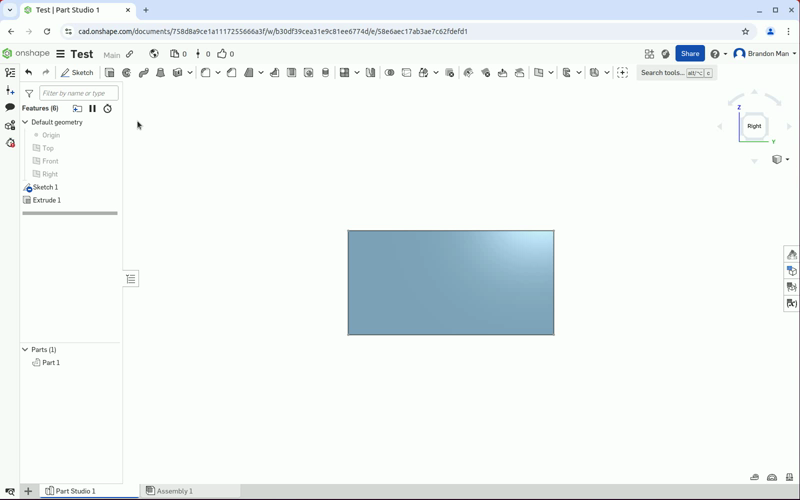
key(shift+h)
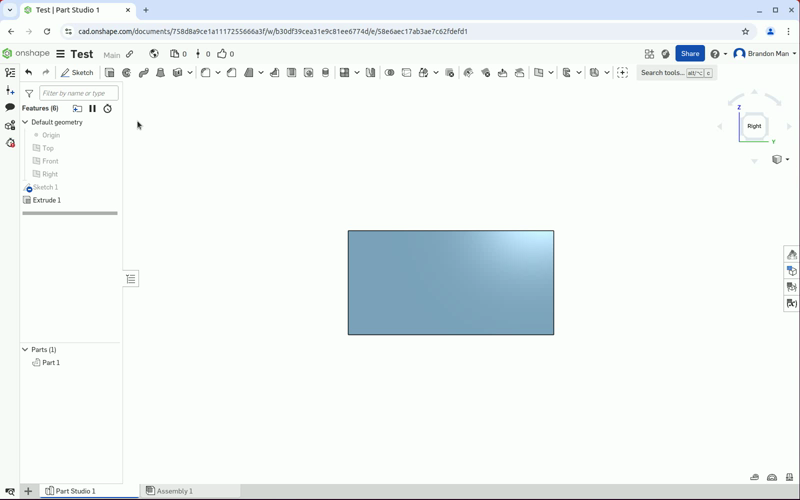
mouse_move(73, 189)
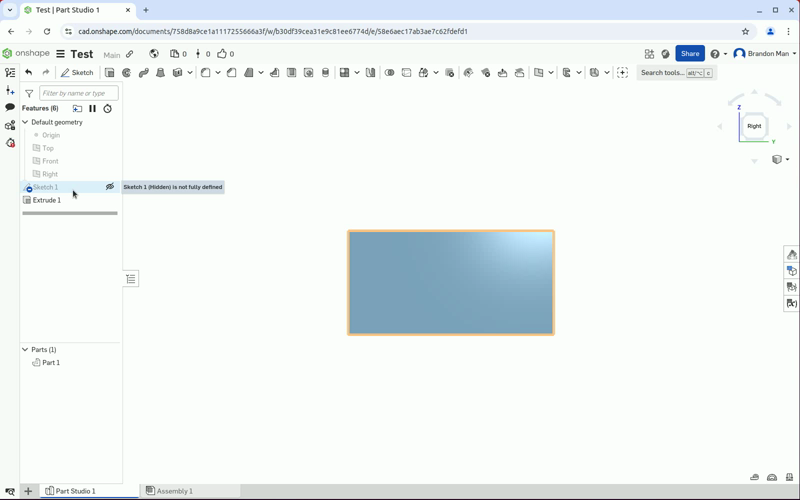
click(73, 189)
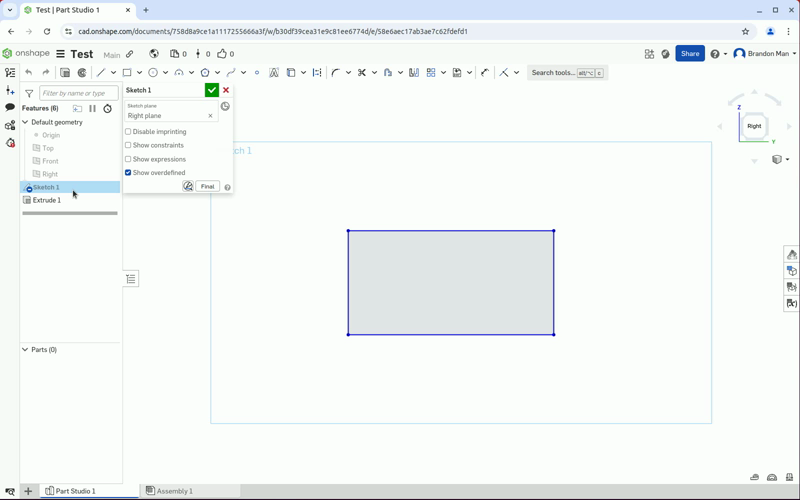
mouse_move(229, 92)
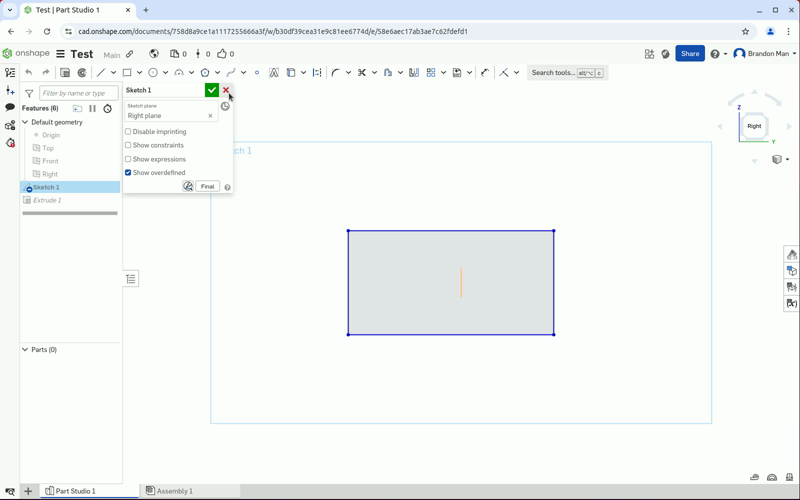
click(229, 92)
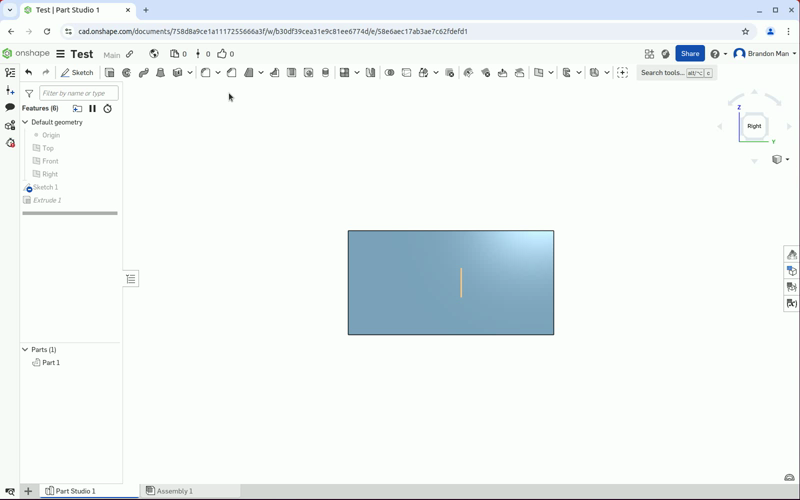
mouse_move(541, 75)
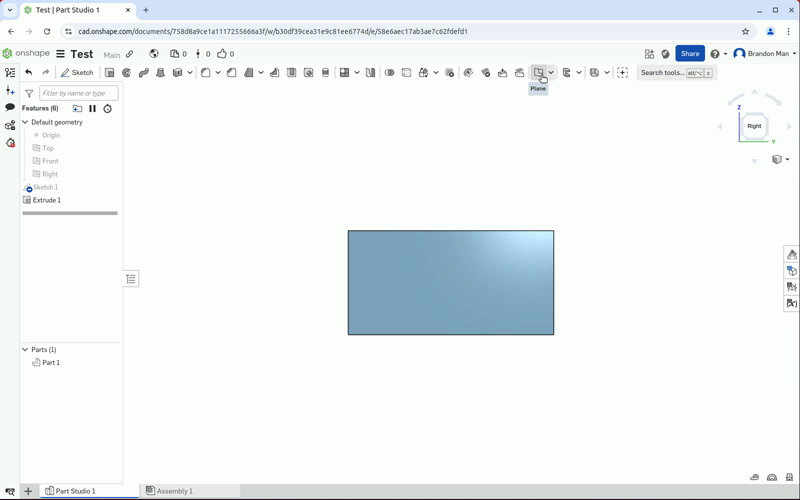
click(541, 75)
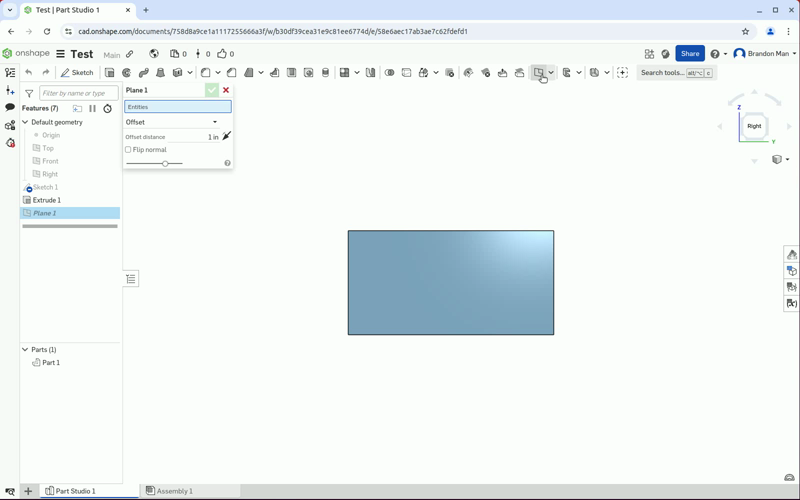
mouse_move(73, 176)
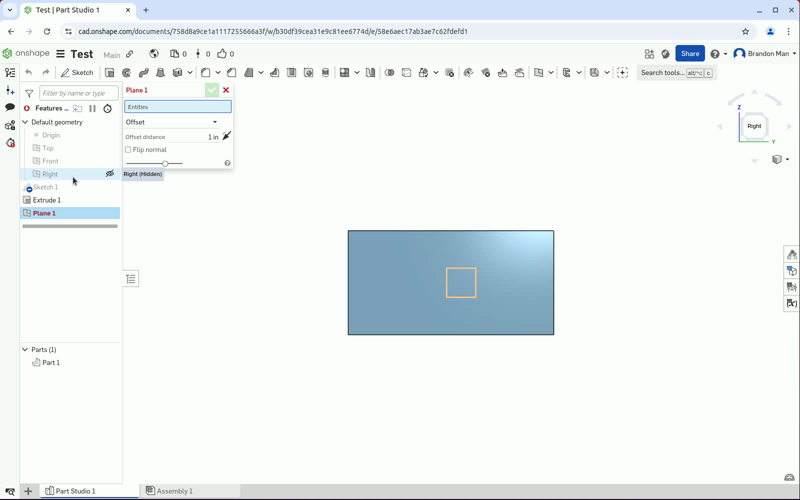
click(73, 176)
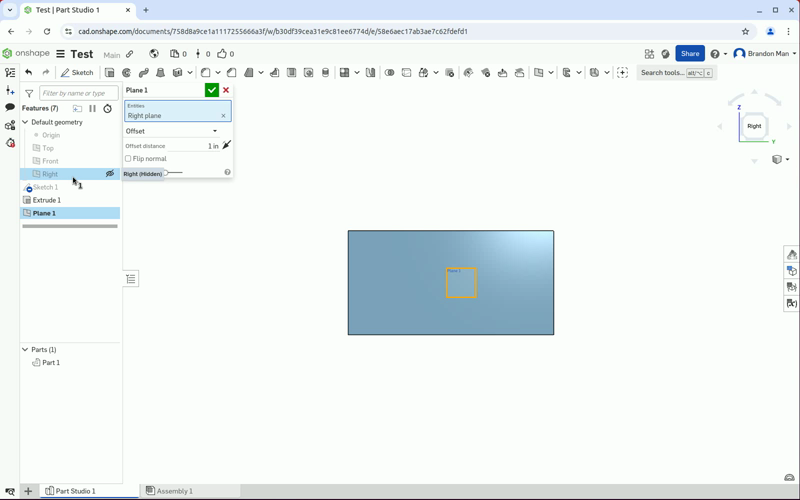
key(tab, 2)
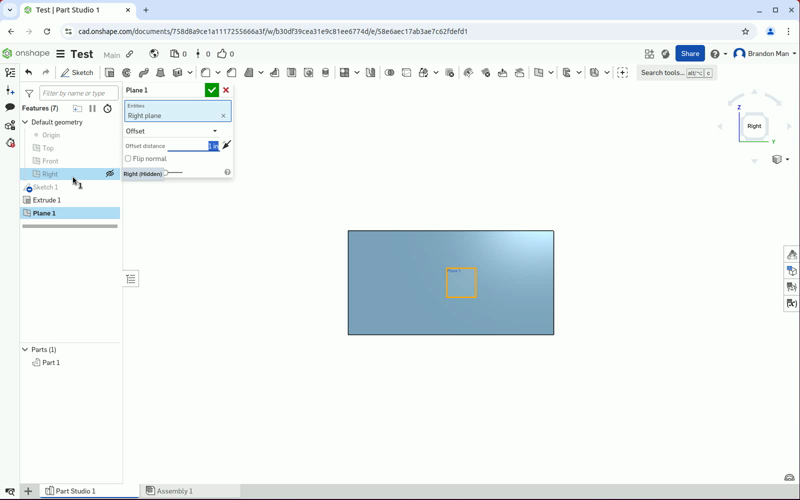
text(0.955)
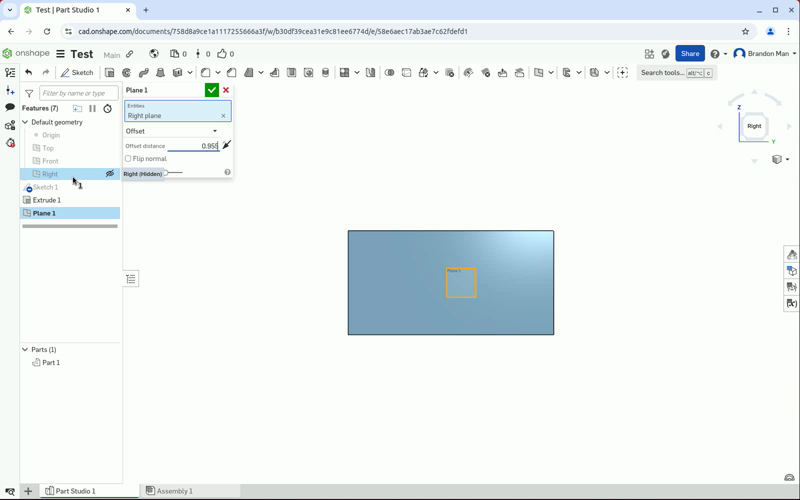
key(enter, 2)
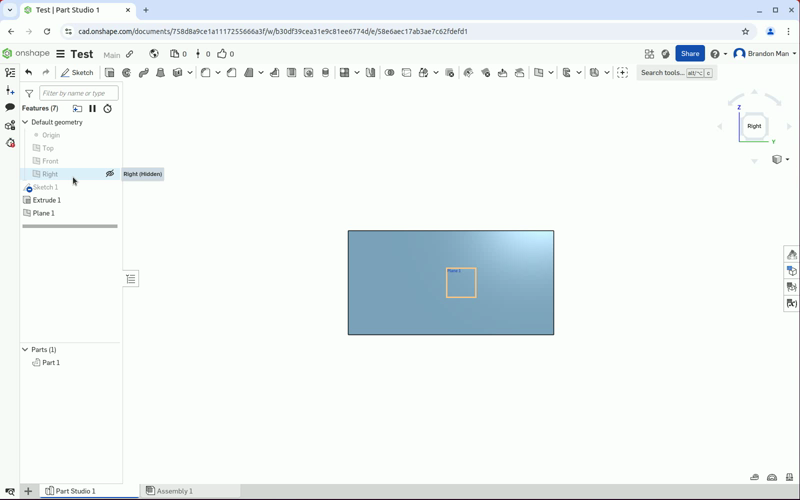
key(shift+s)
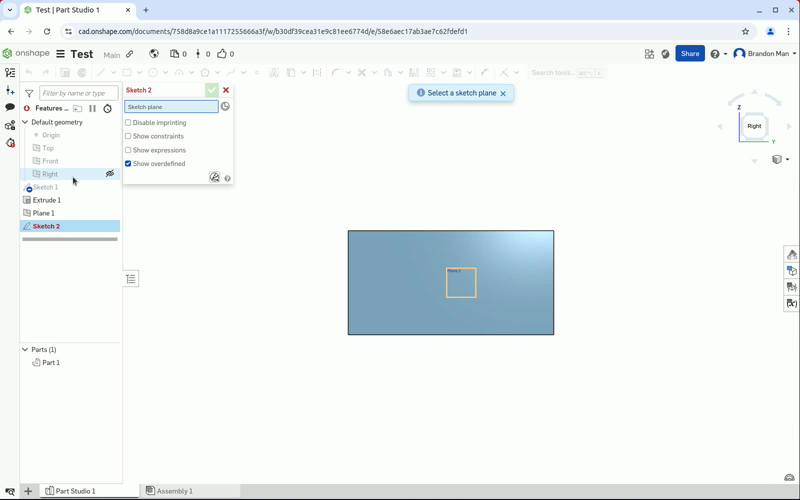
mouse_move(73, 215)
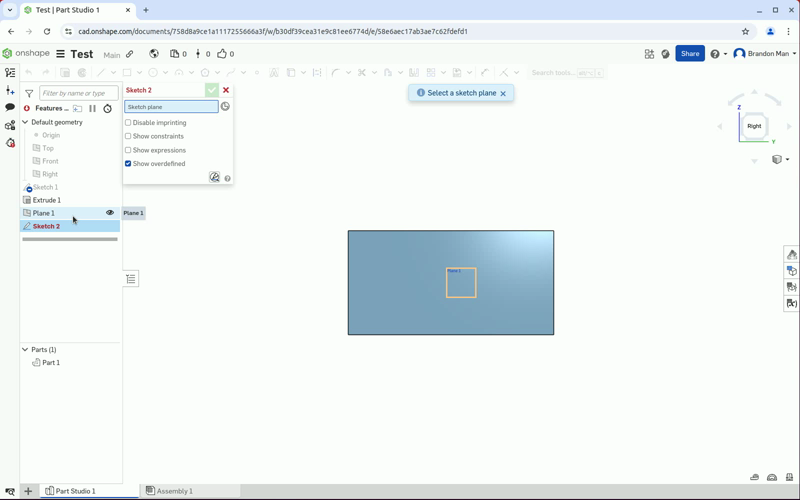
click(73, 215)
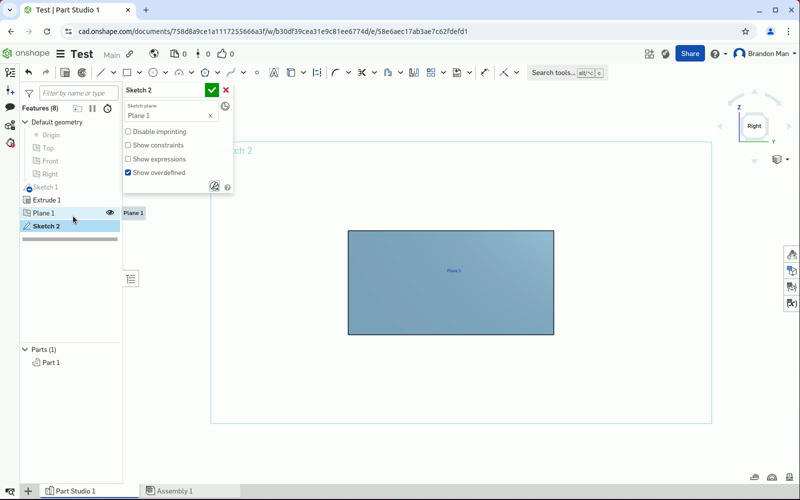
mouse_move(73, 352)
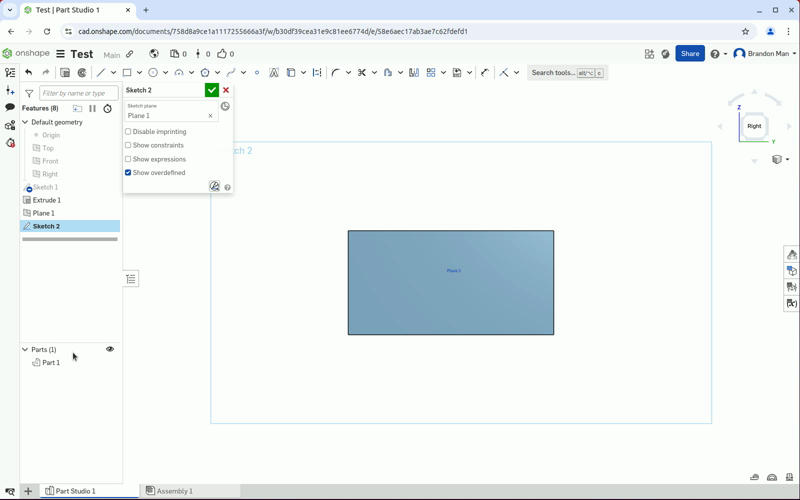
key(y)
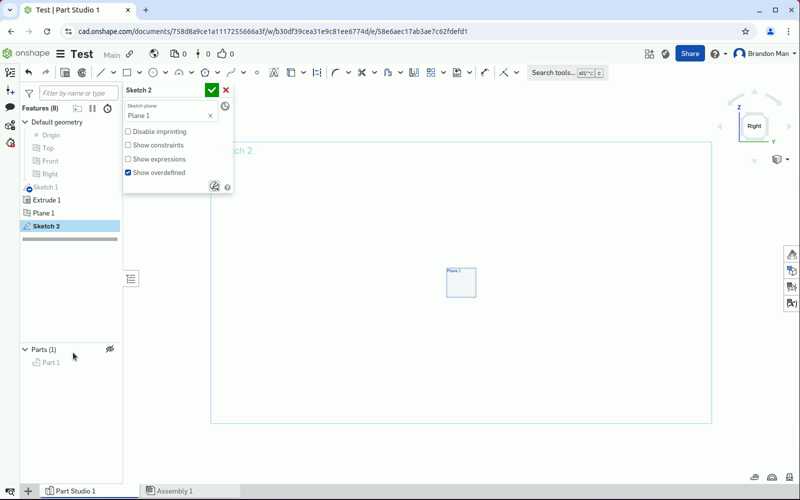
key(l)
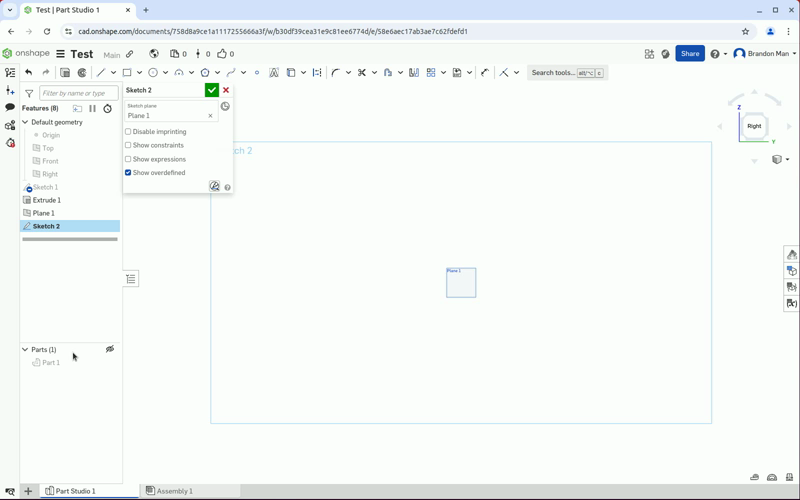
key_down(shift)
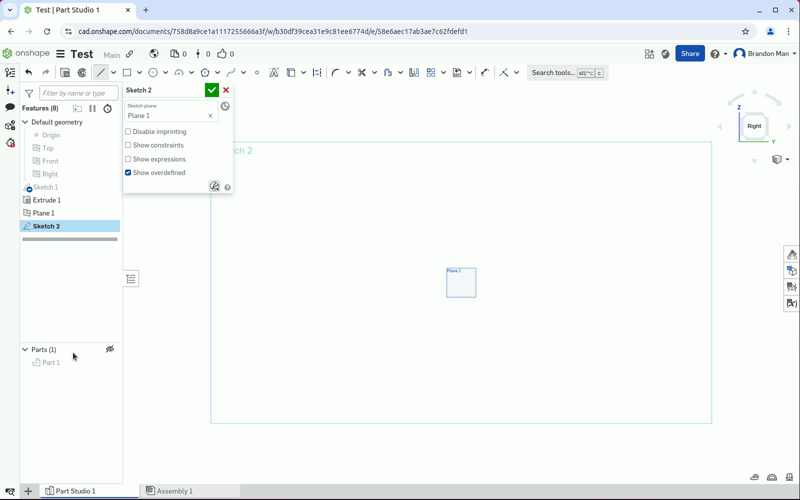
mouse_move(352, 329)
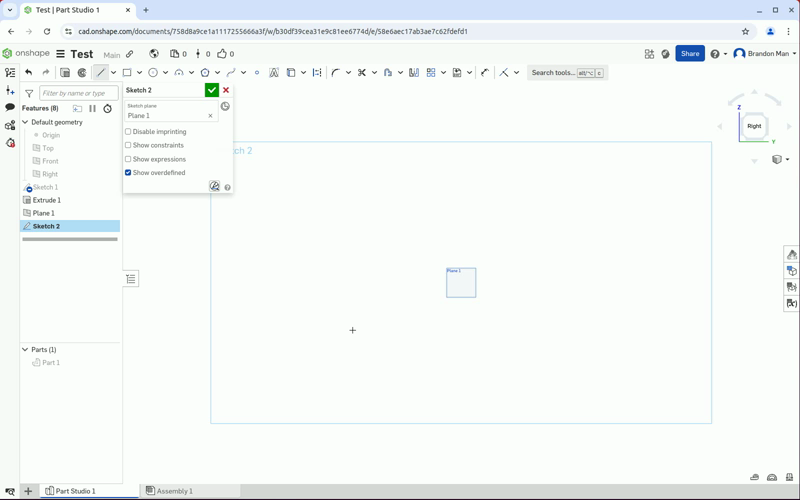
click(352, 329)
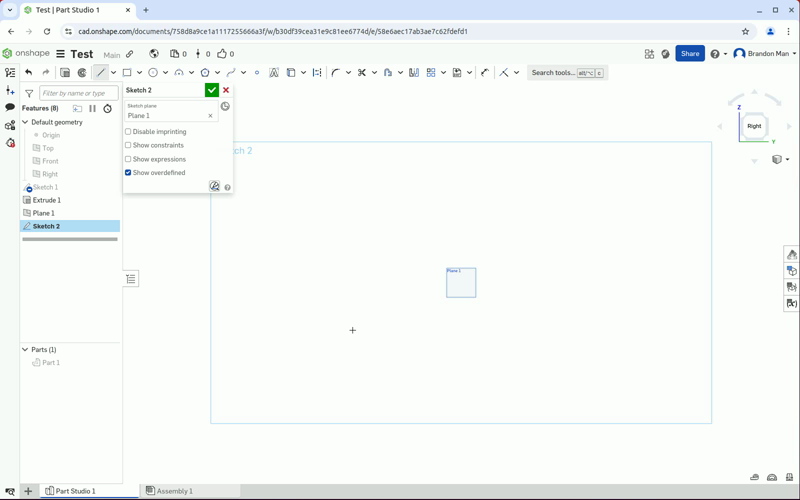
key_up(shift)
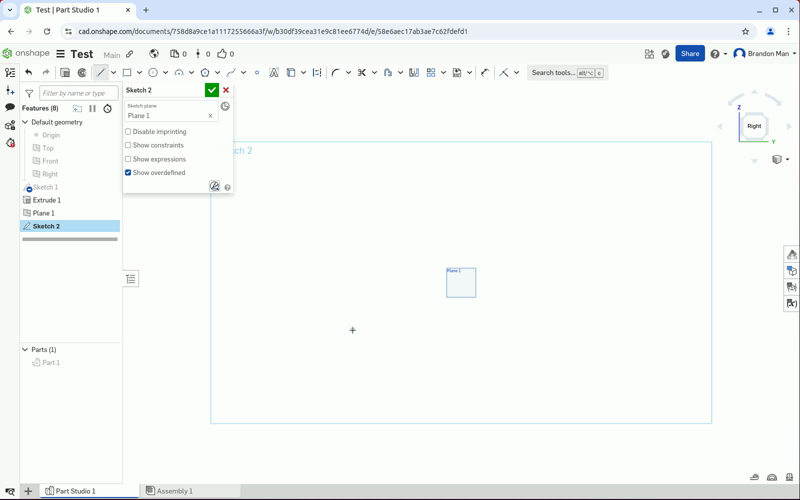
key_down(shift)
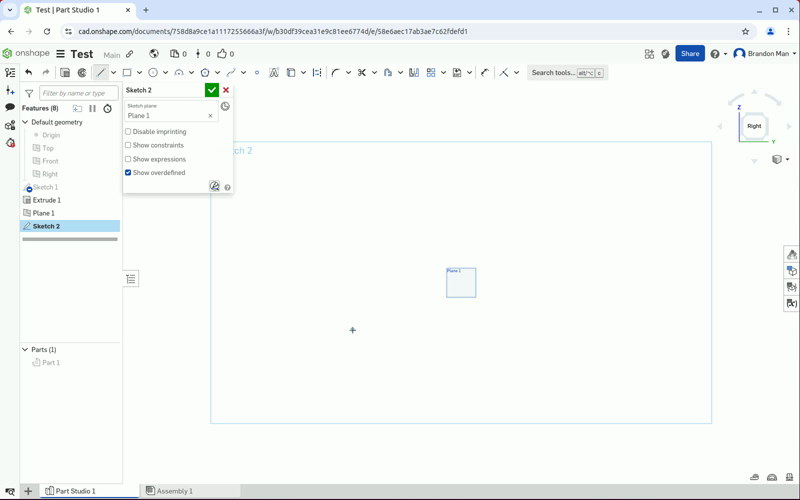
mouse_move(549, 329)
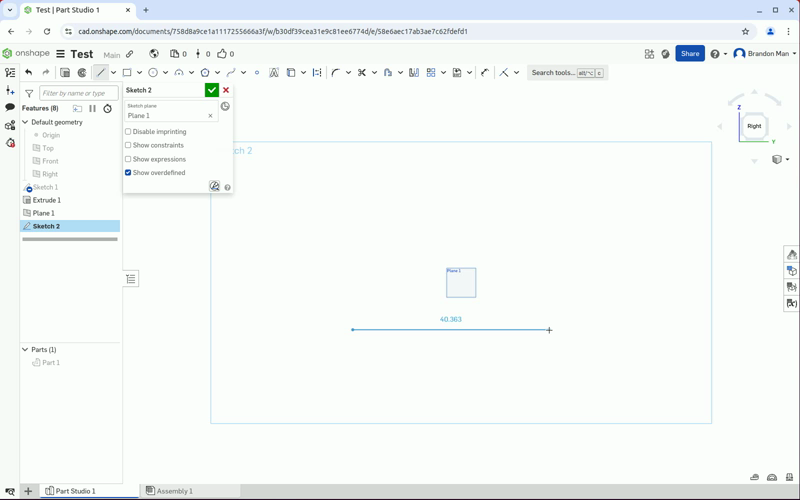
click(549, 329)
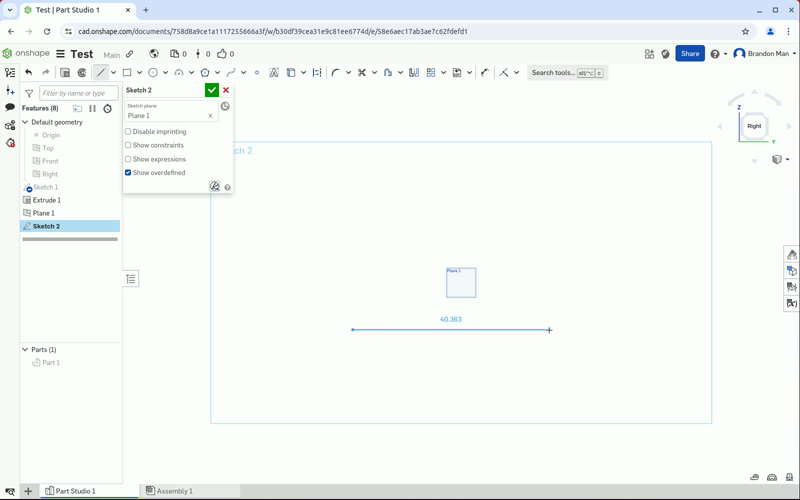
key_up(shift)
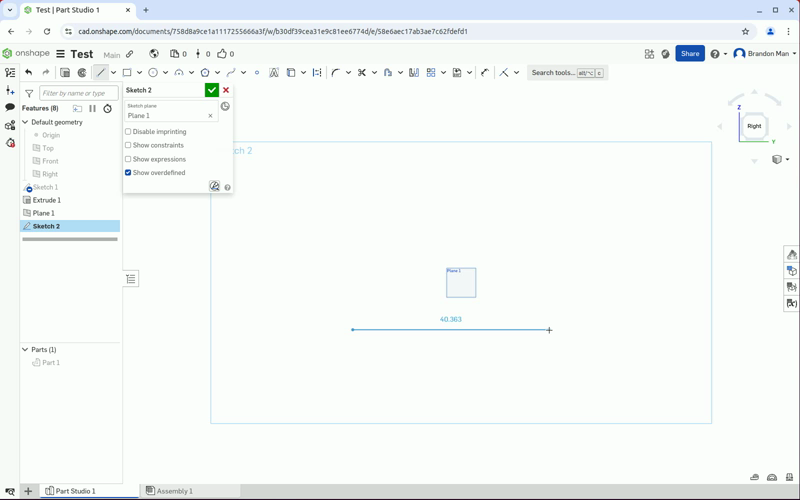
key_down(shift)
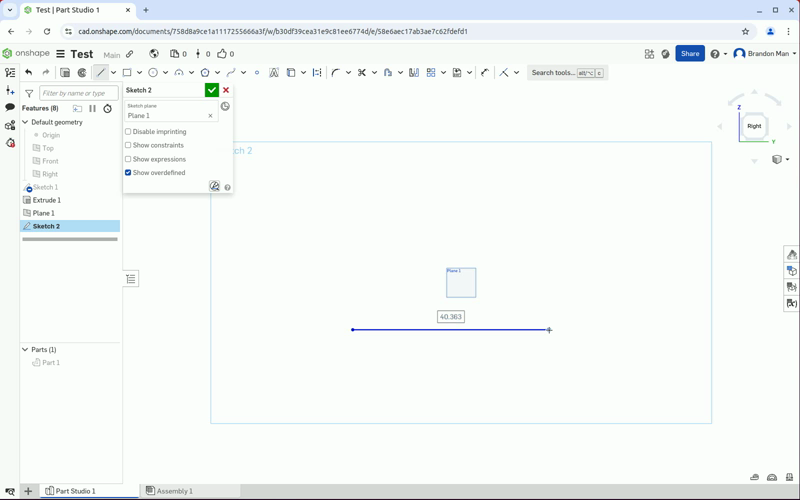
mouse_move(549, 240)
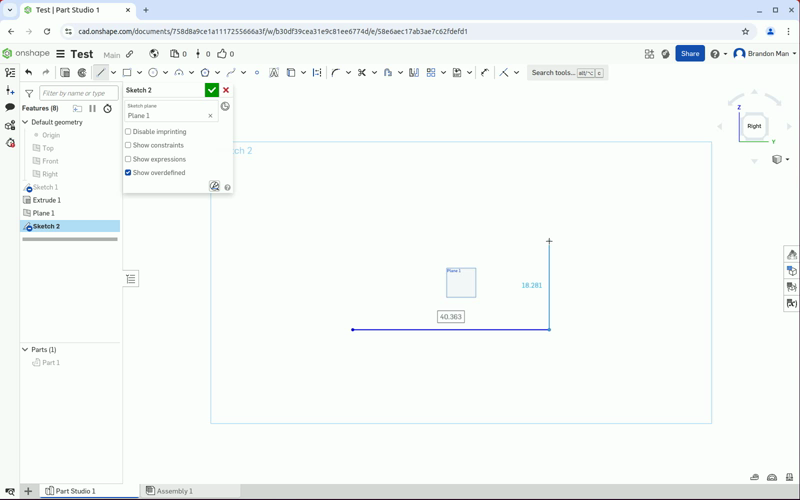
click(549, 240)
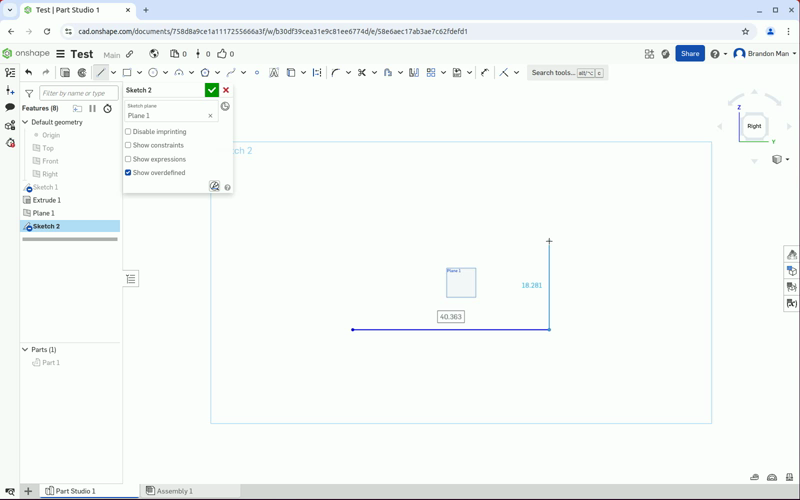
key_up(shift)
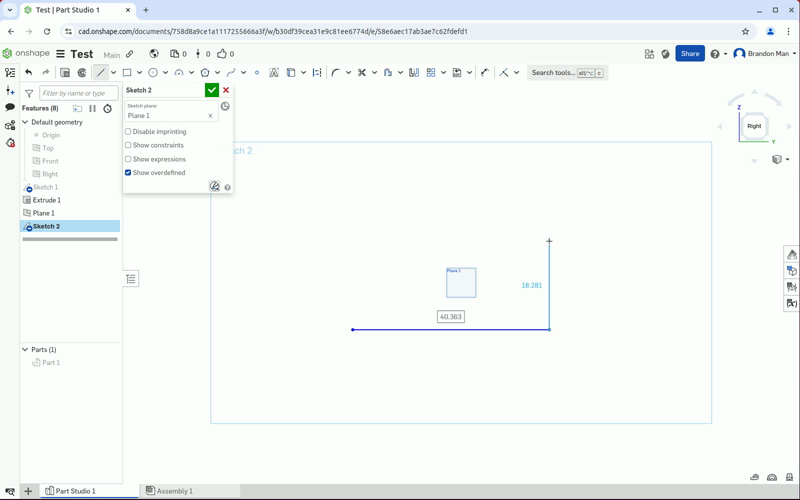
key_down(shift)
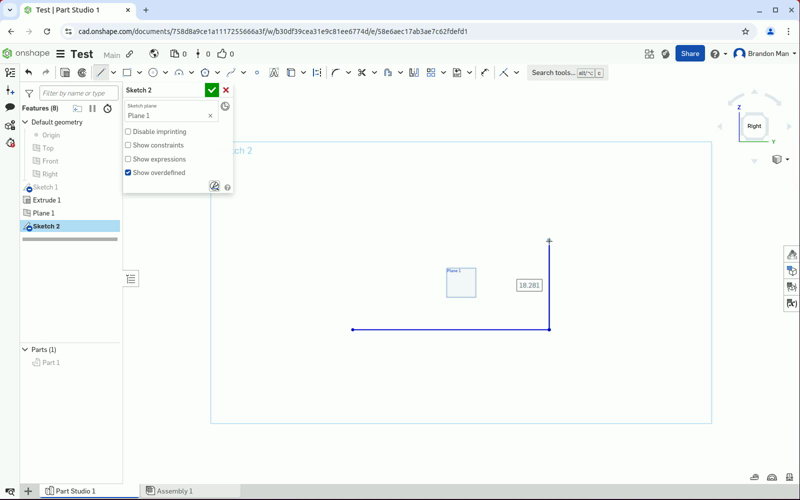
mouse_move(352, 240)
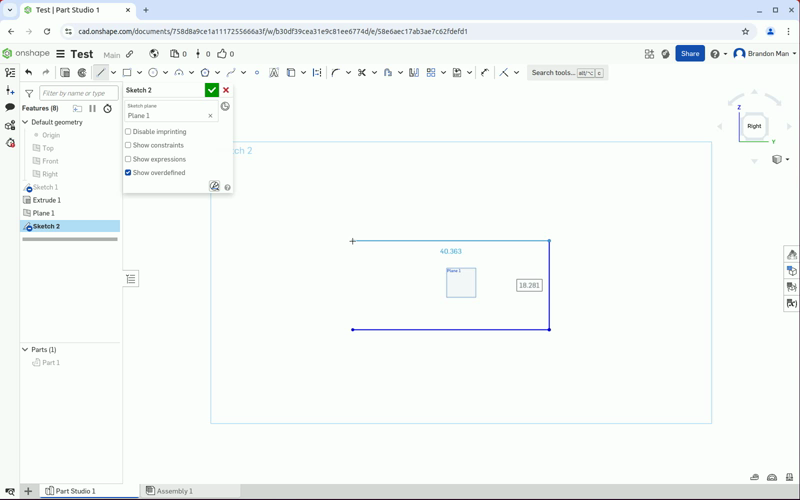
click(352, 240)
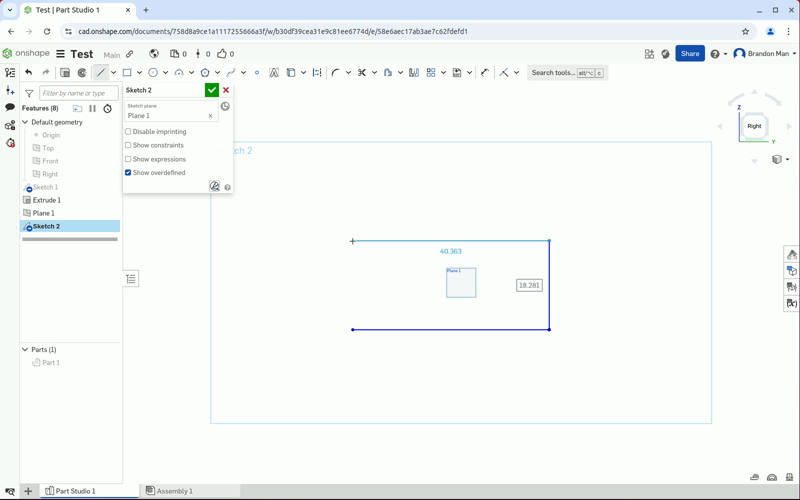
key_up(shift)
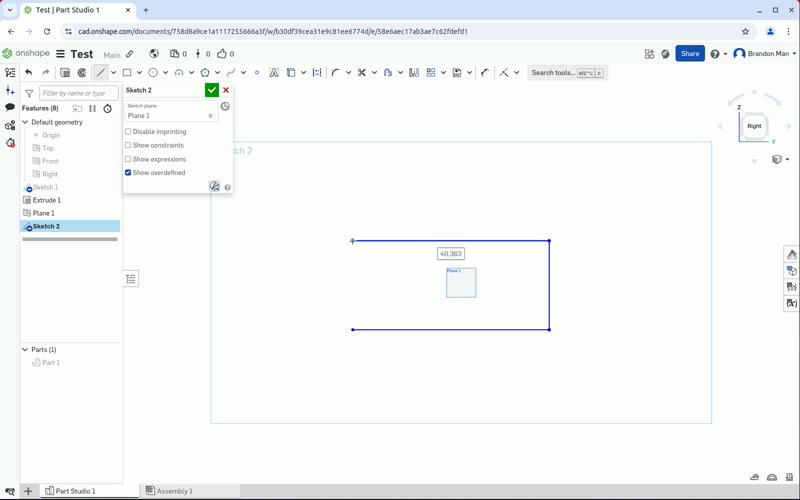
key_down(shift)
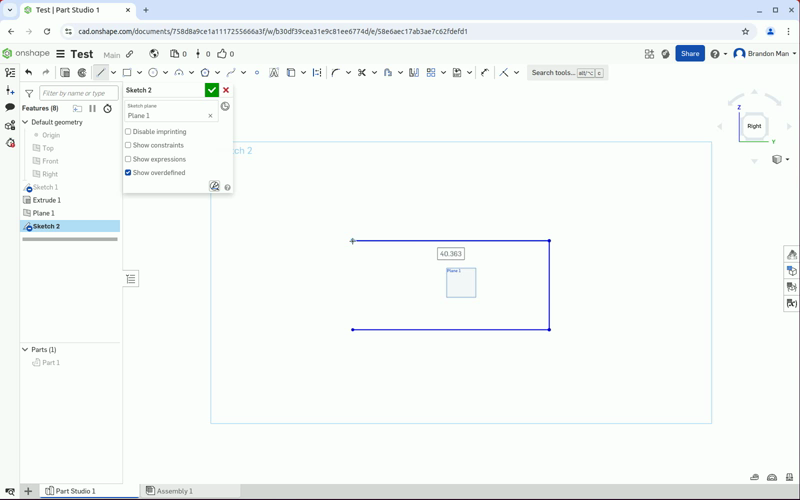
mouse_move(352, 329)
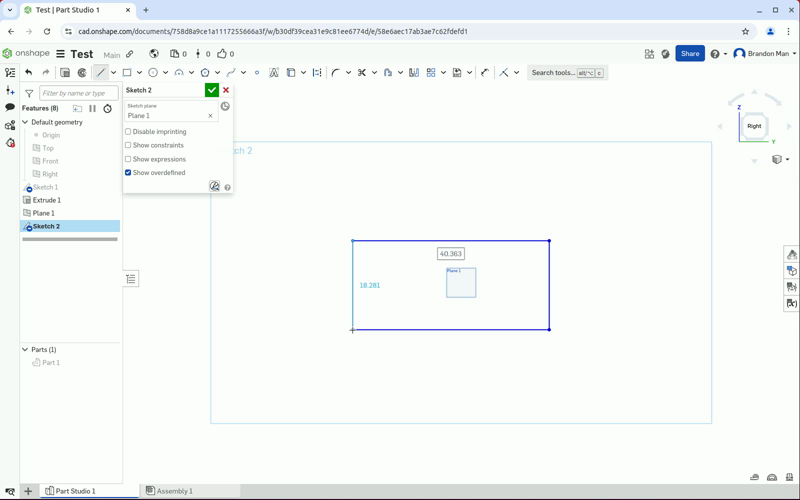
key_up(shift)
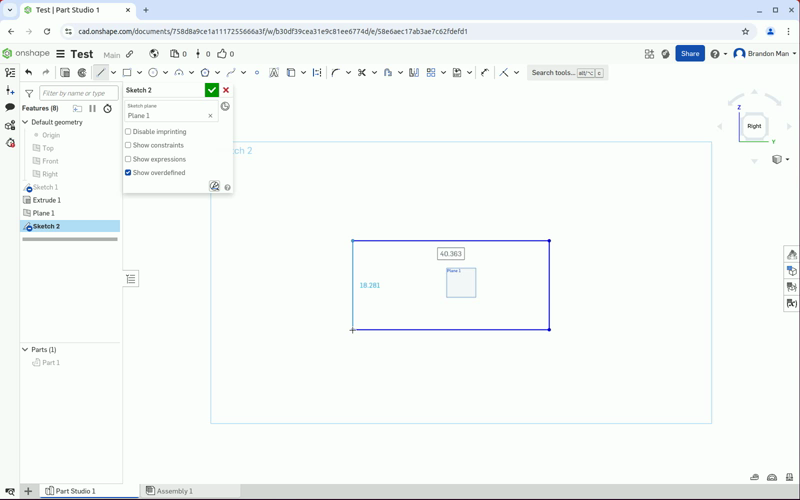
click(352, 329)
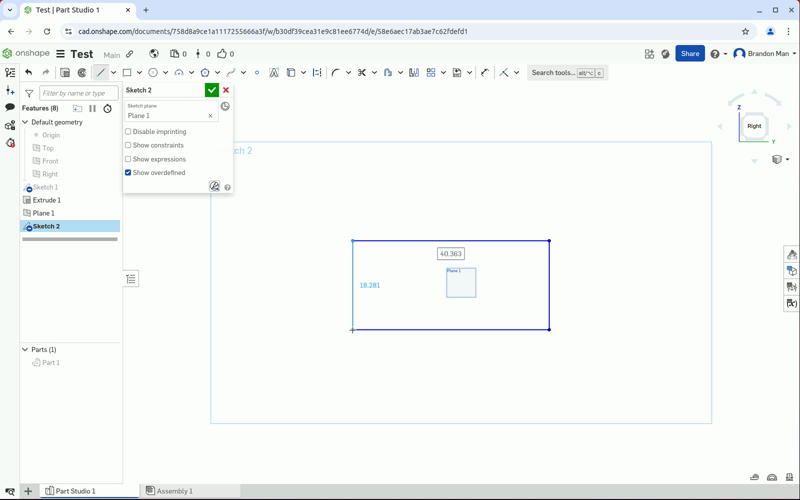
key(esc)
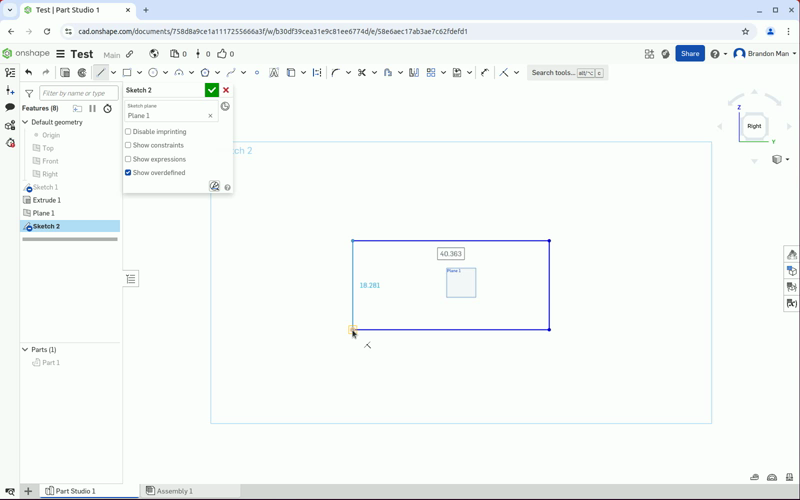
mouse_move(423, 311)
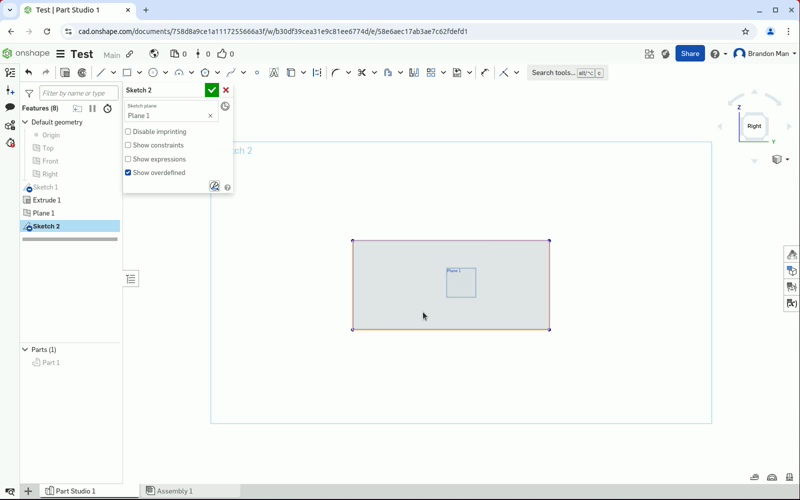
click(423, 311)
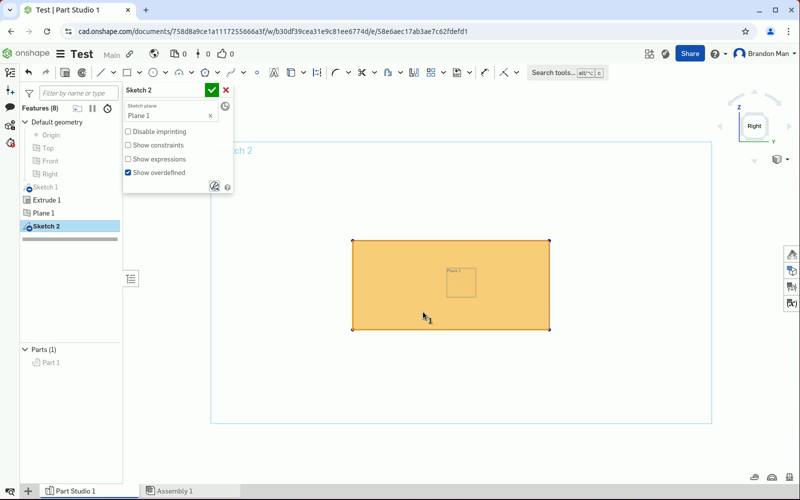
mouse_move(73, 352)
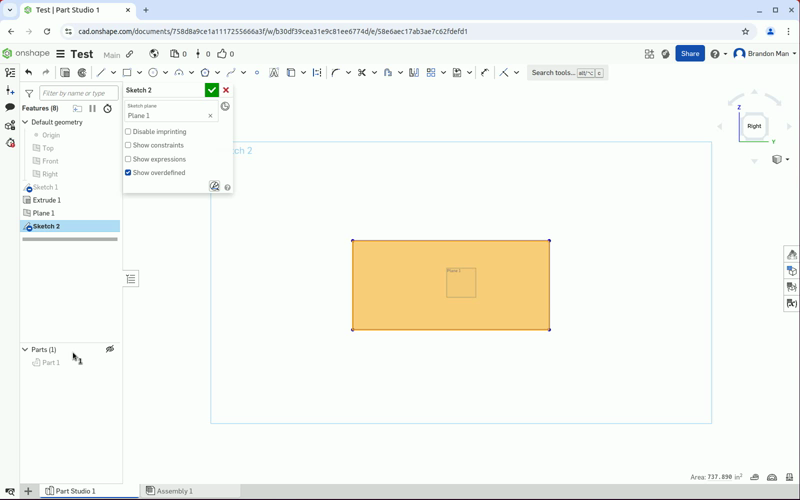
key(shift+y)
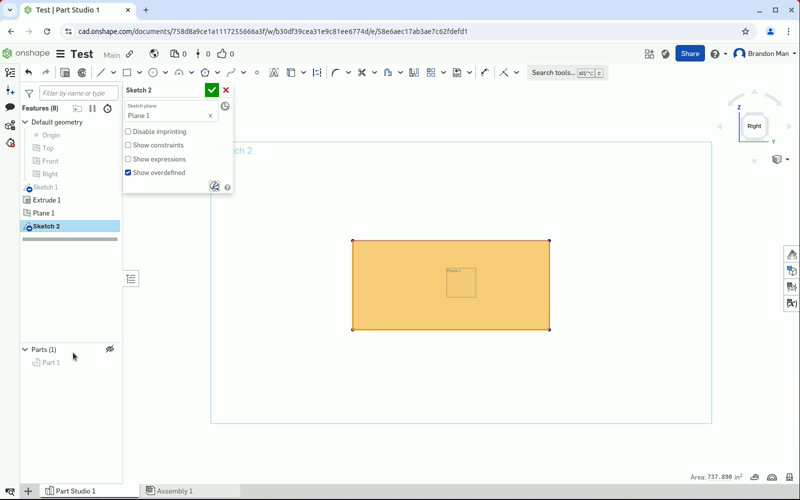
key(shift+e)
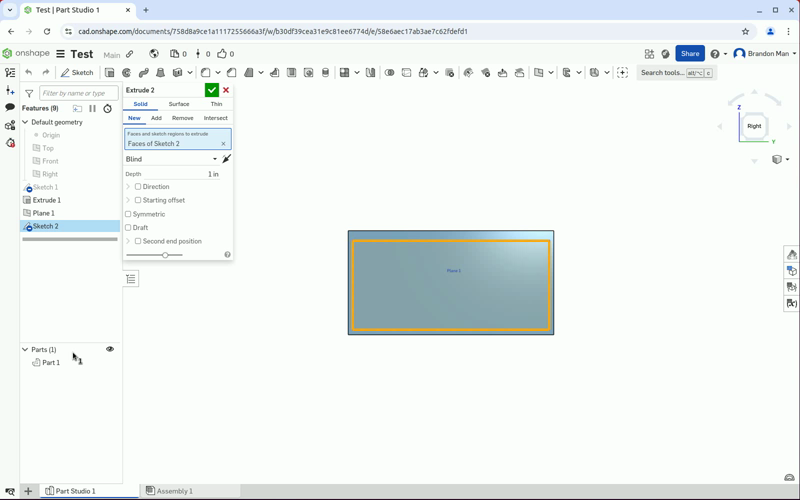
mouse_move(143, 106)
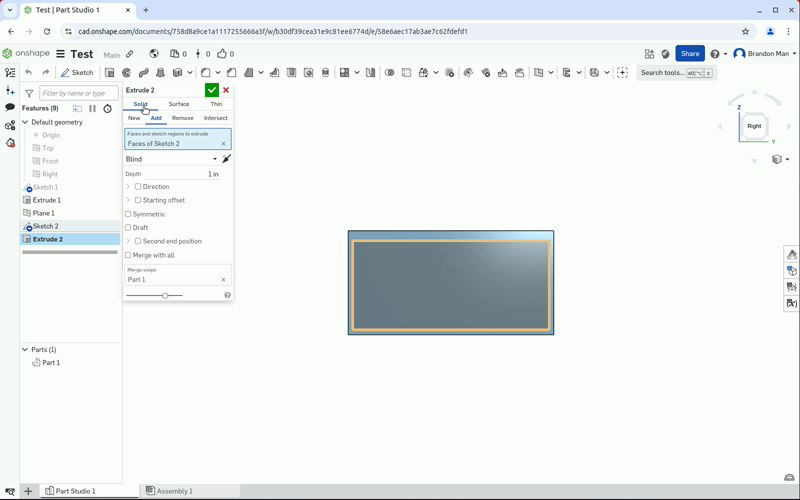
click(143, 106)
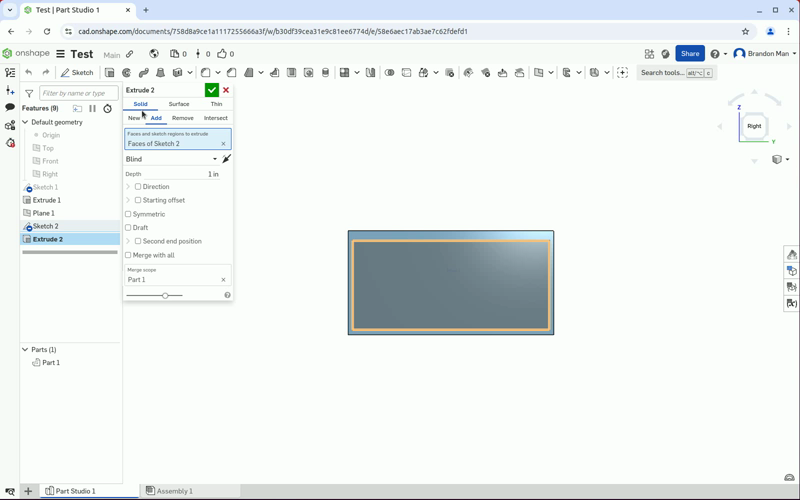
mouse_move(137, 120)
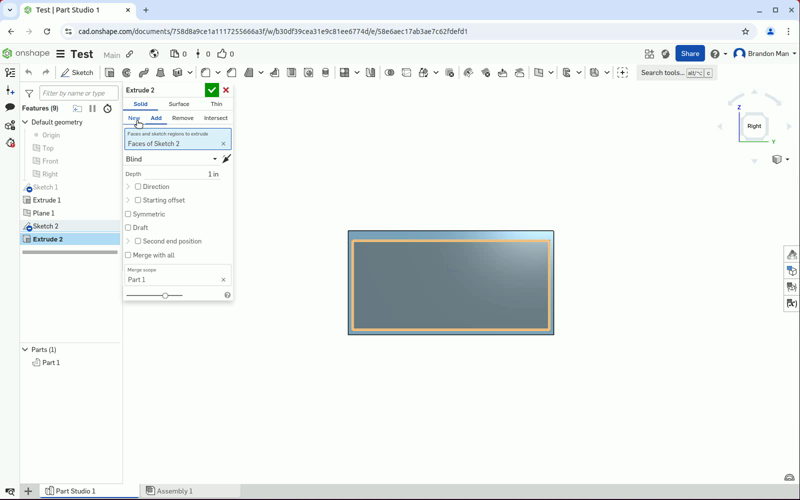
click(137, 120)
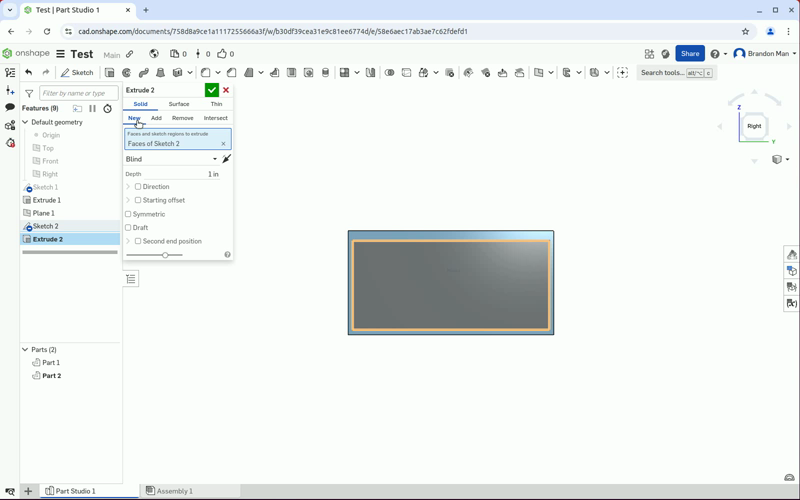
key(tab, 4)
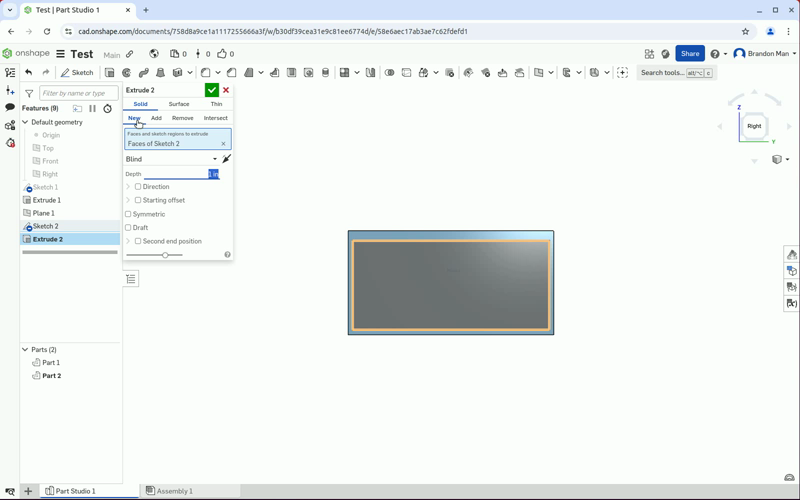
text(0.963)
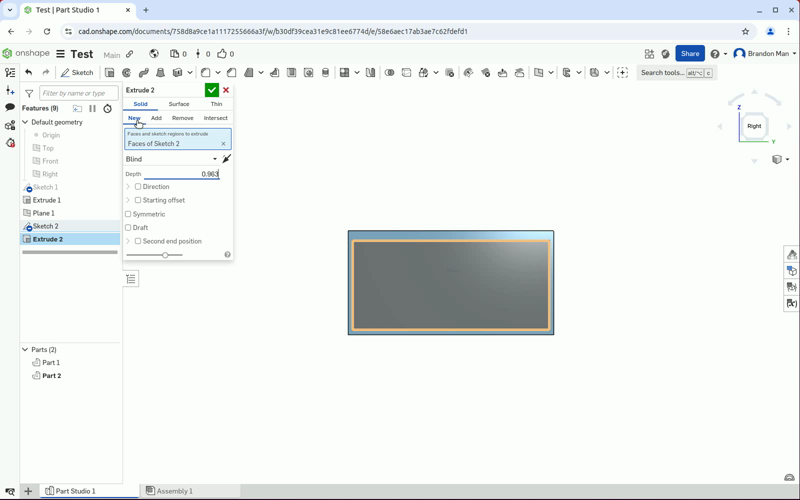
key(enter)
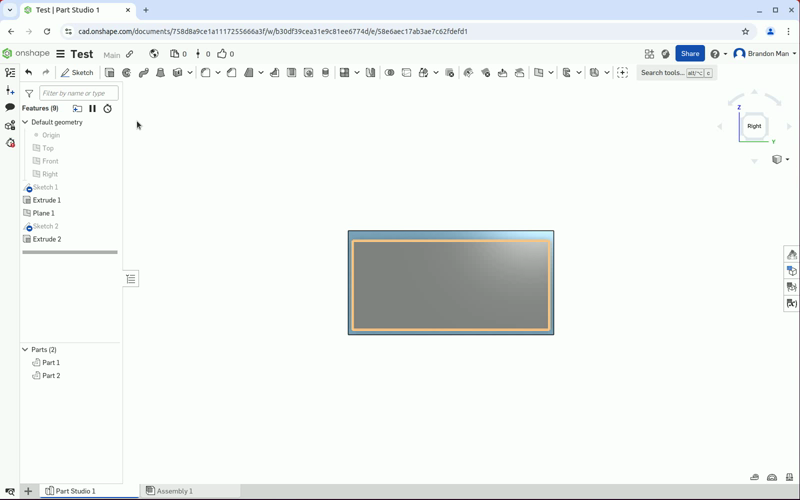
key(shift+h)
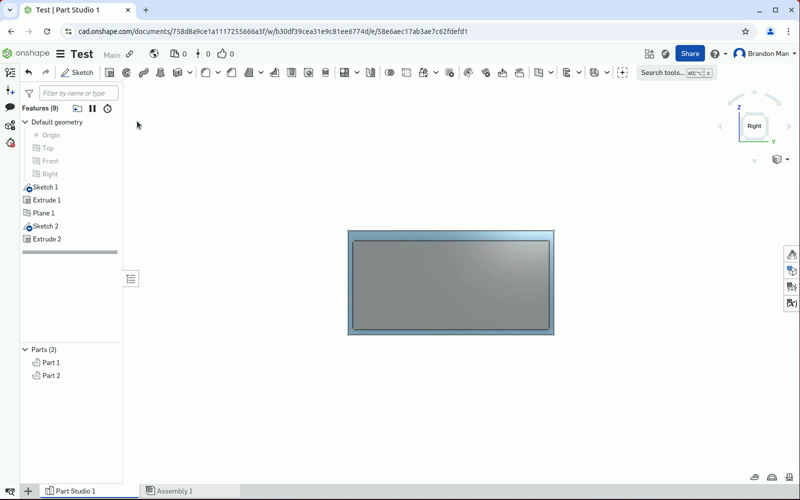
key(shift+h)
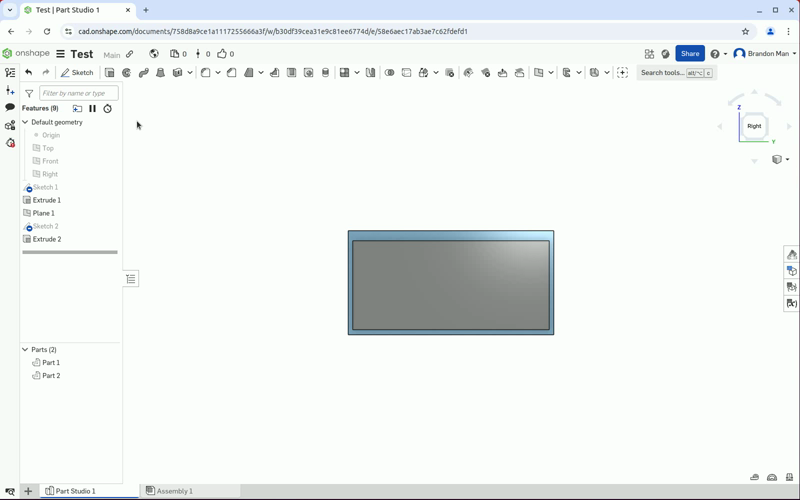
mouse_move(73, 189)
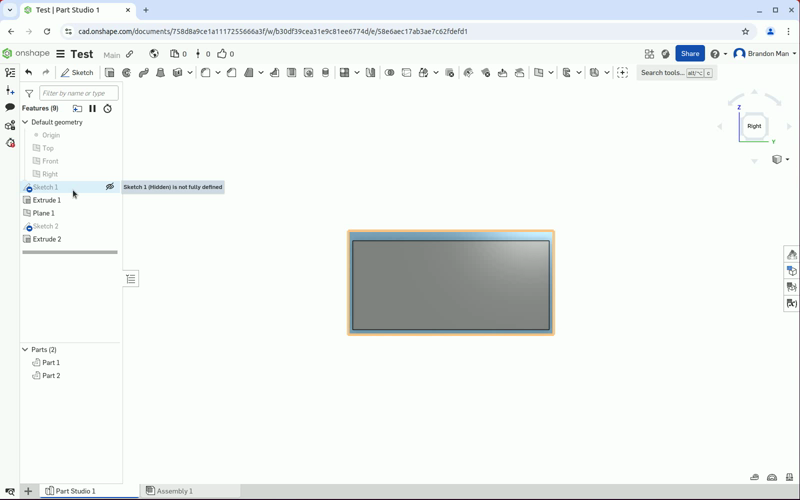
click(73, 189)
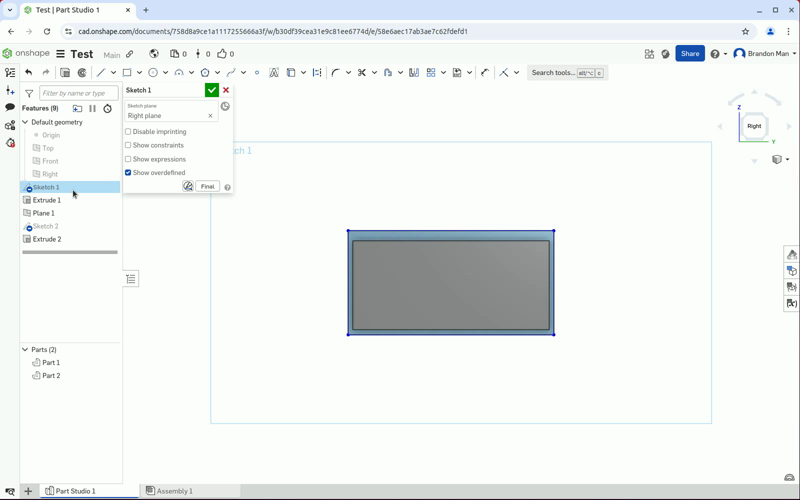
mouse_move(229, 92)
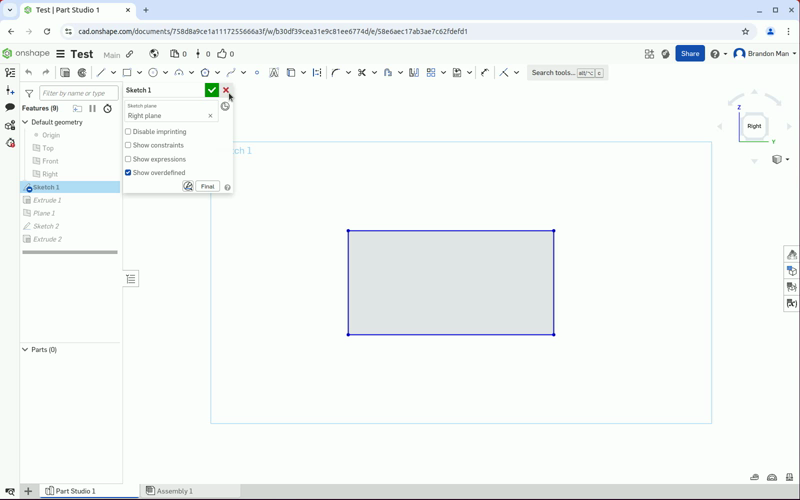
click(229, 92)
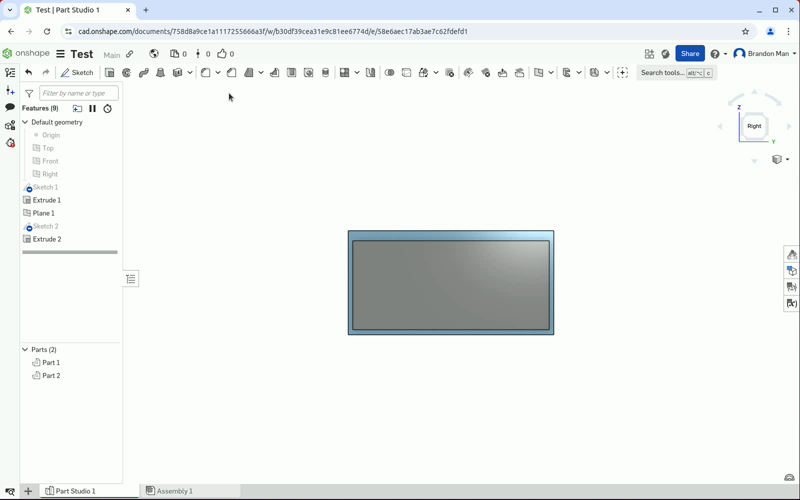
mouse_move(541, 75)
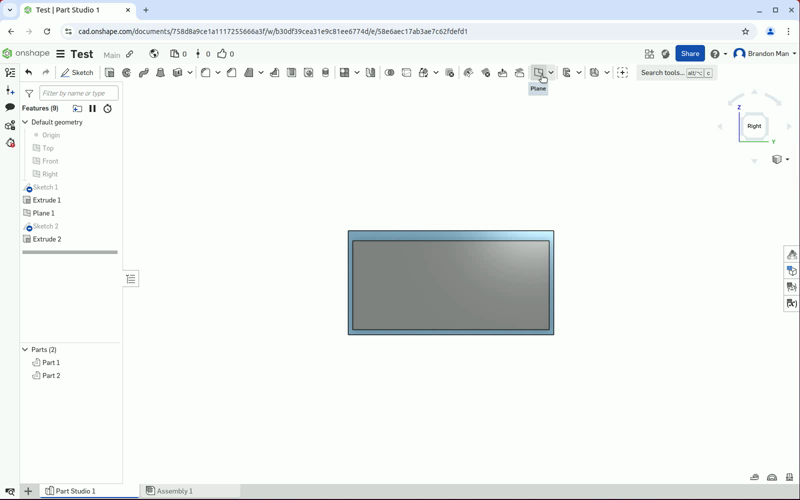
click(541, 75)
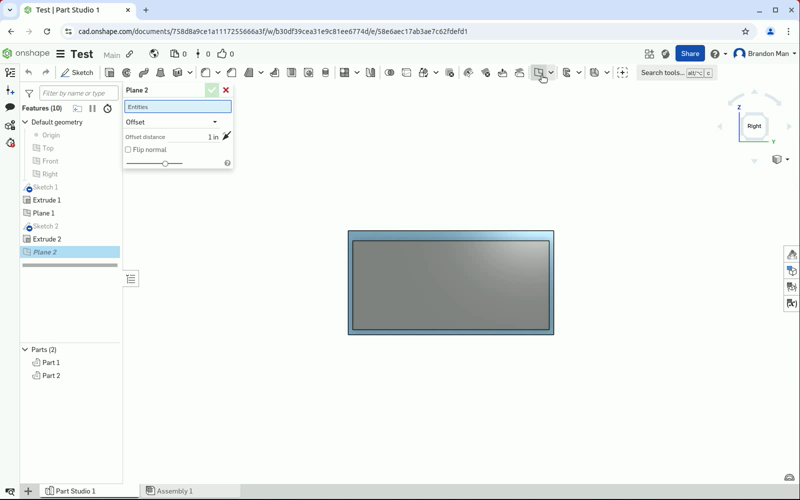
mouse_move(73, 176)
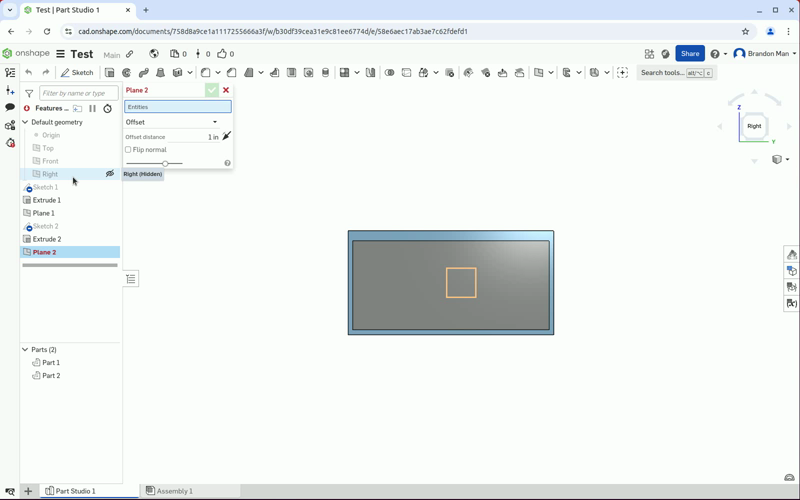
click(73, 176)
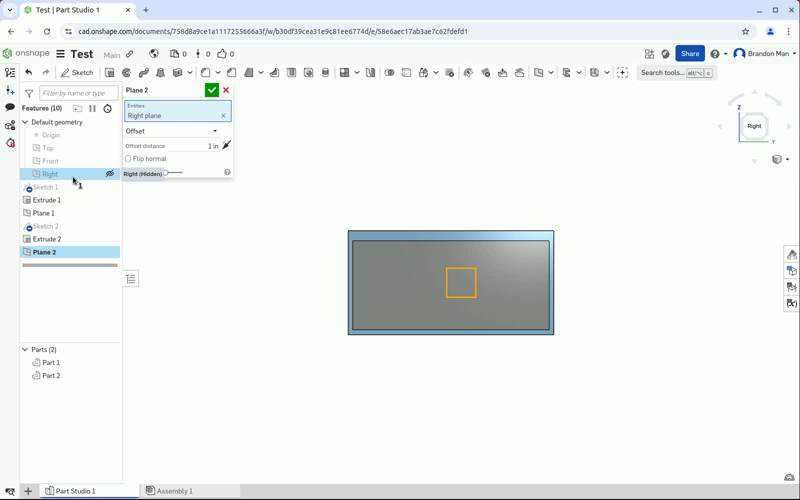
key(tab, 2)
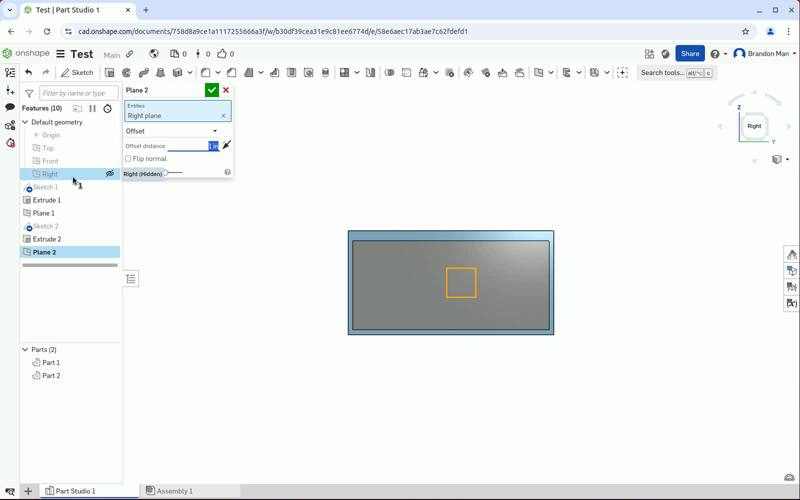
text(1.91)
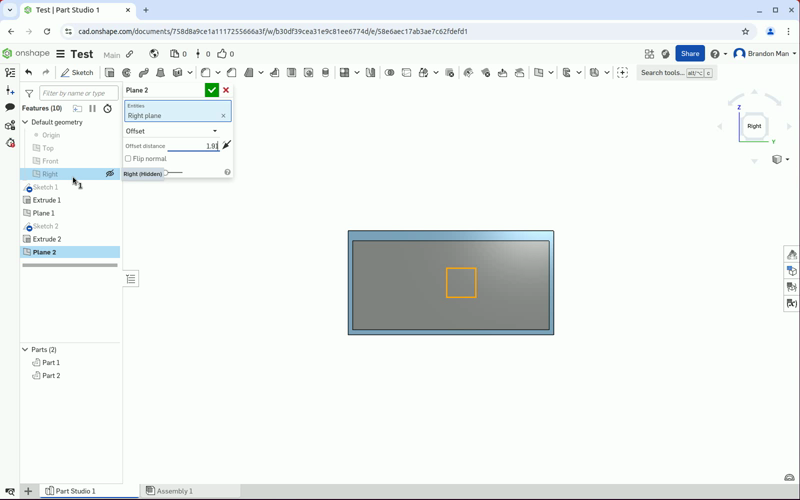
key(enter, 2)
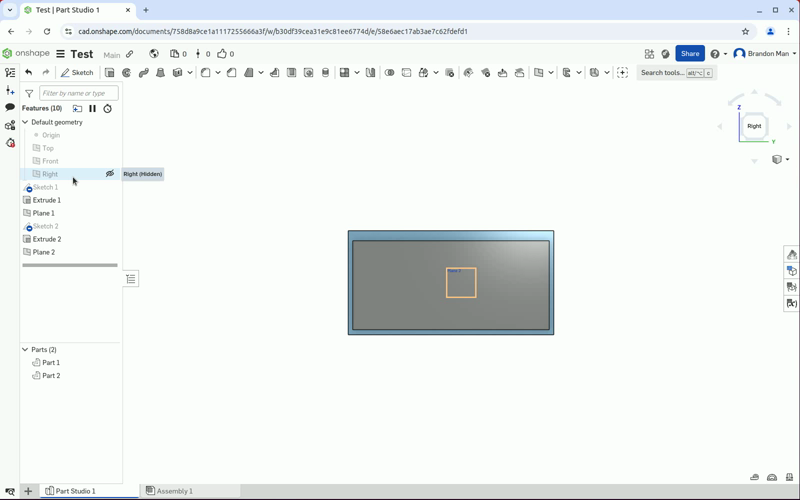
key(shift+s)
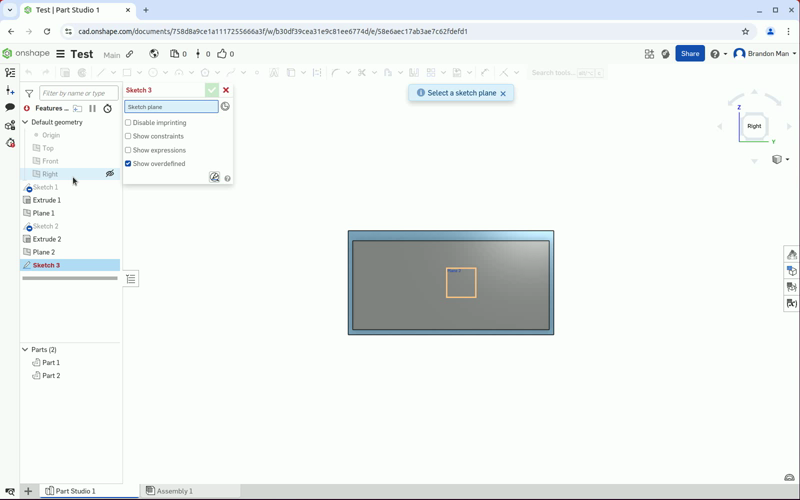
mouse_move(73, 254)
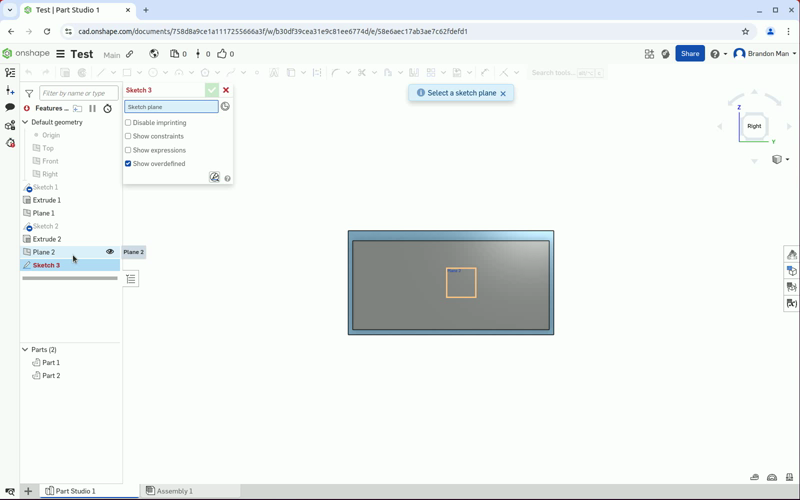
click(73, 254)
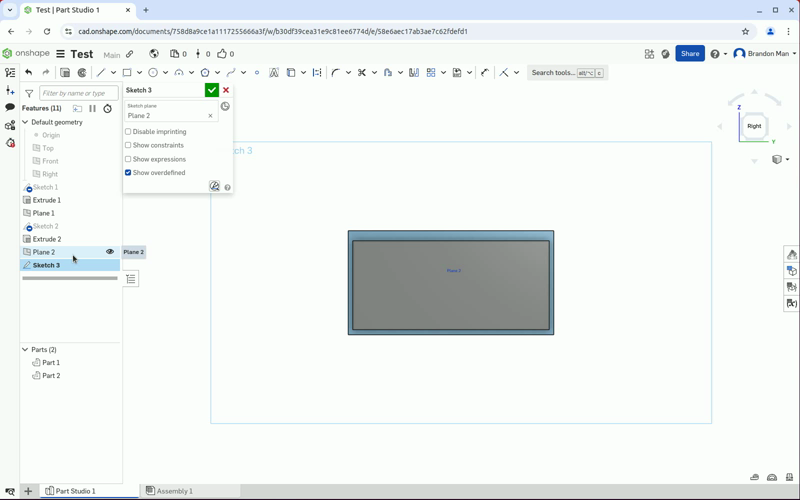
mouse_move(73, 352)
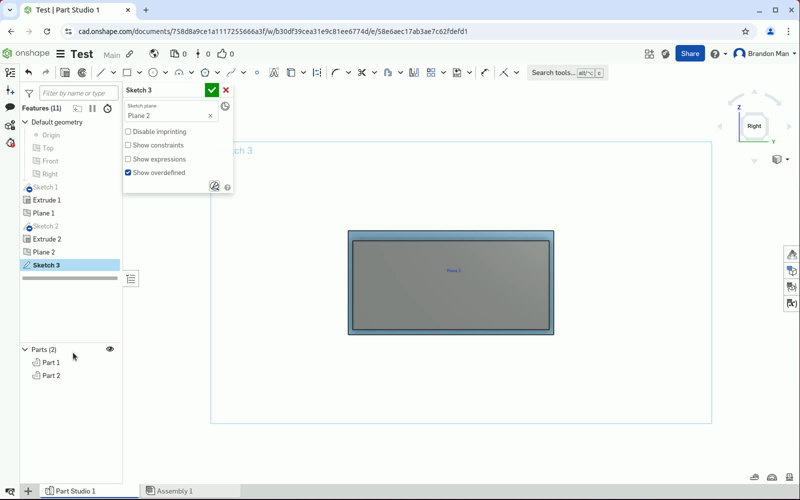
key(y)
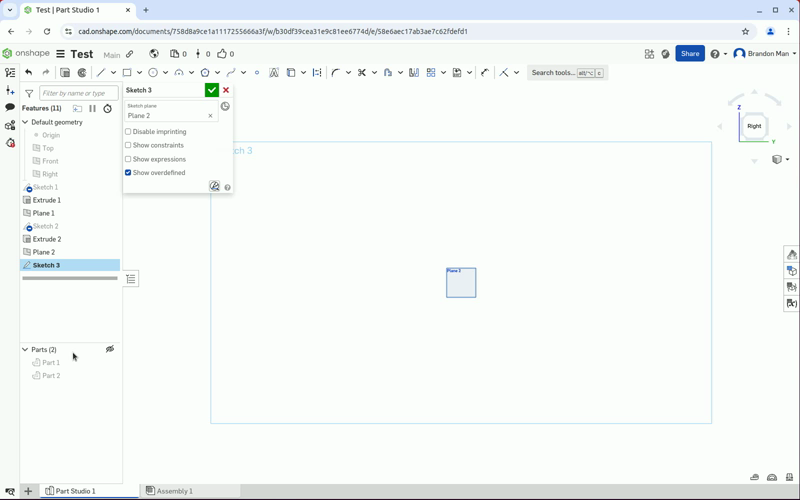
key(l)
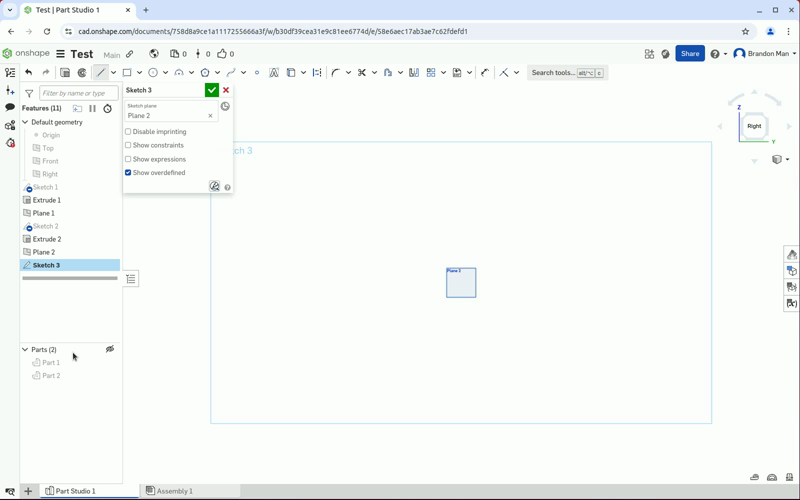
key_down(shift)
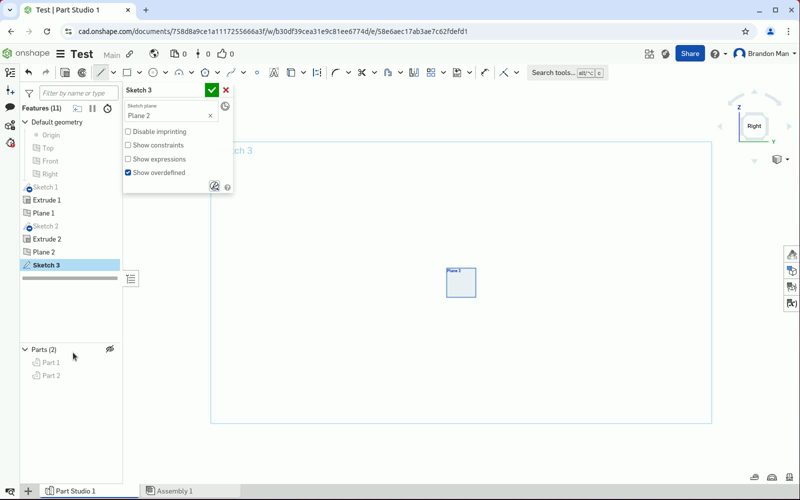
mouse_move(352, 286)
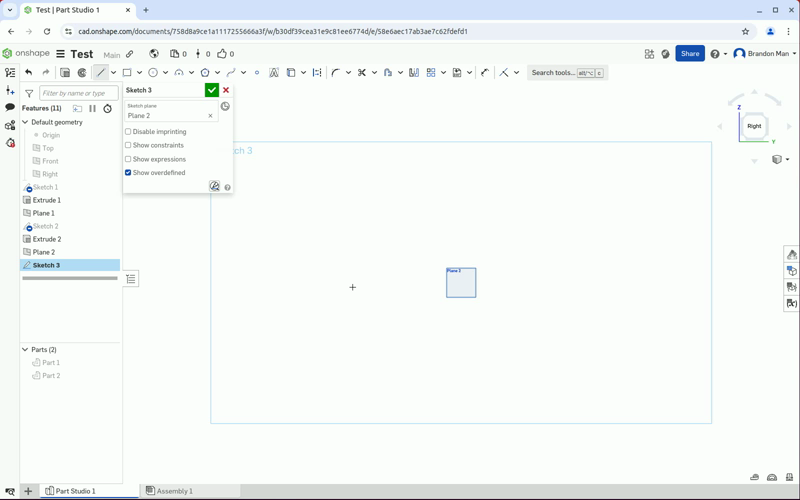
click(352, 286)
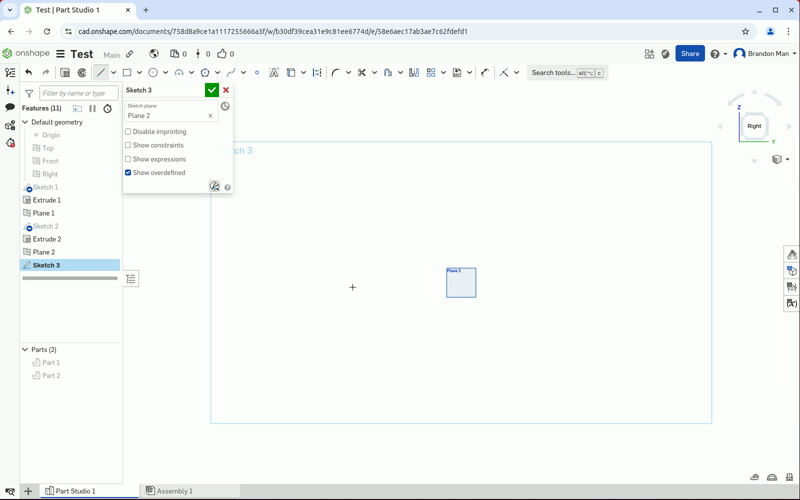
key_up(shift)
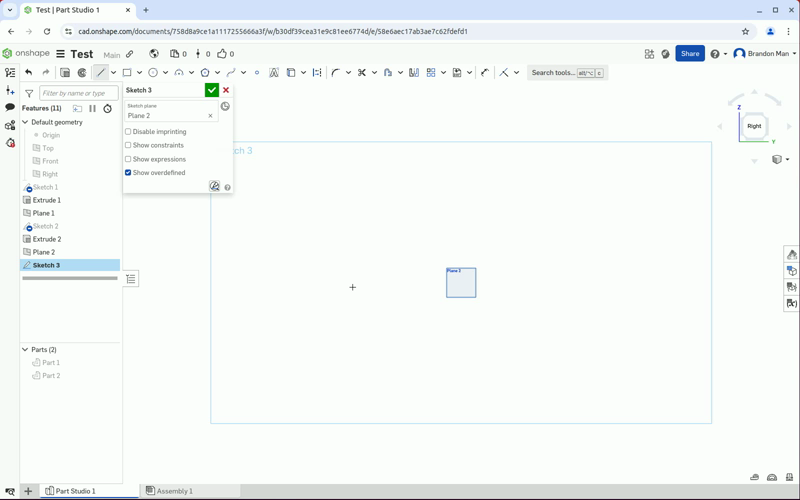
key_down(shift)
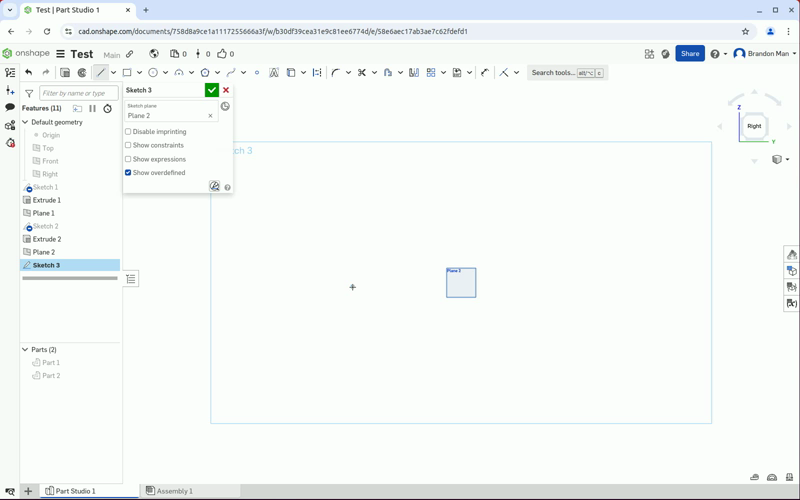
mouse_move(549, 286)
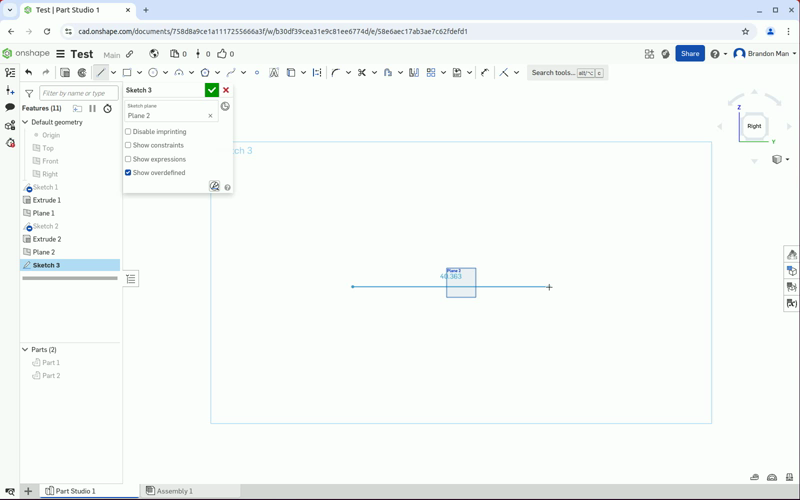
click(549, 286)
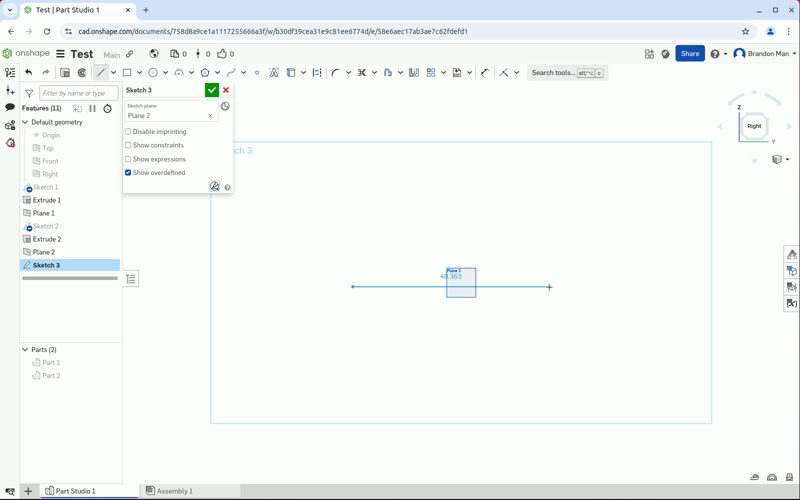
key_up(shift)
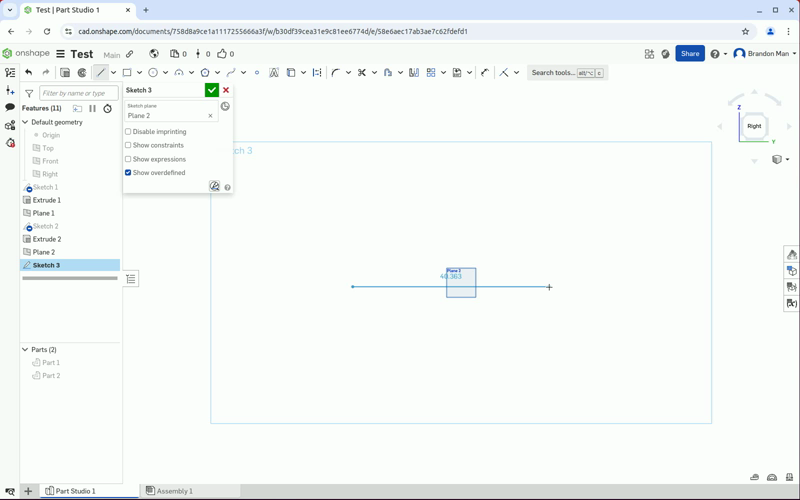
key_down(shift)
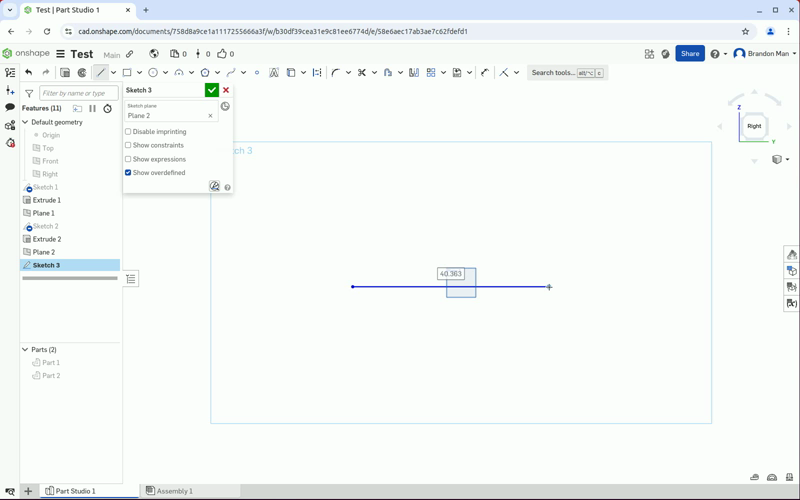
mouse_move(579, 286)
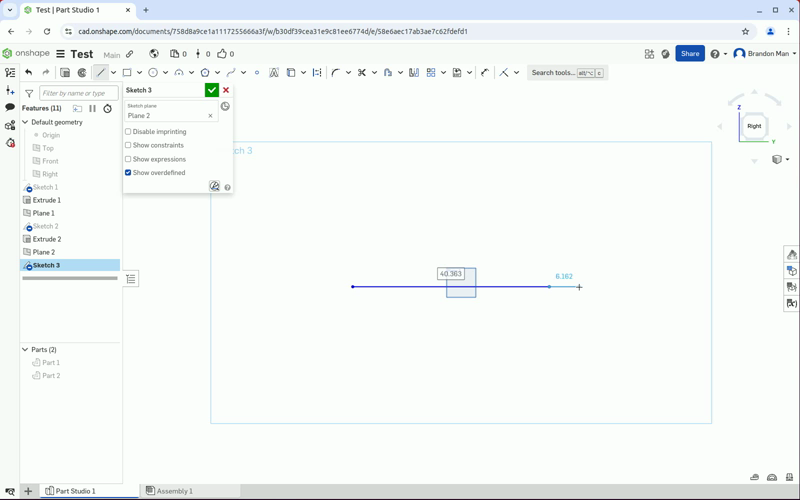
mouse_move(549, 278)
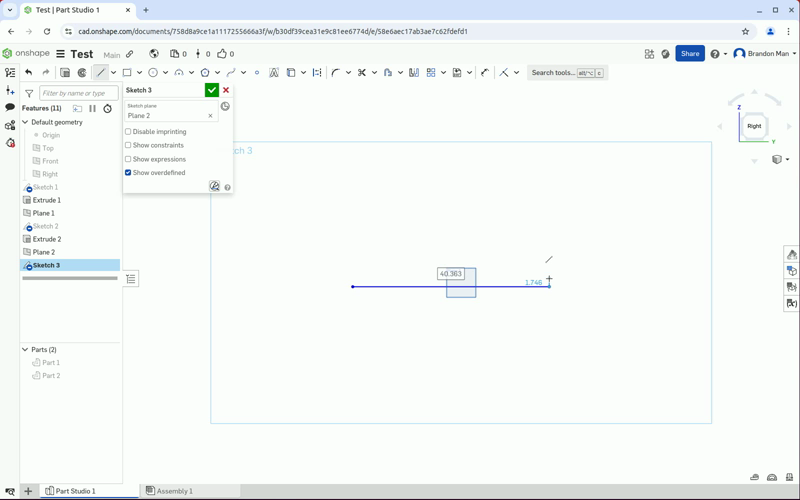
click(549, 278)
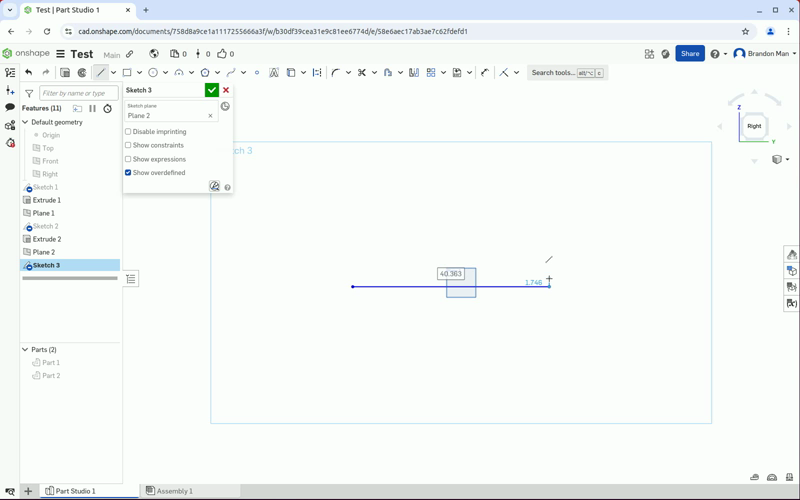
key_up(shift)
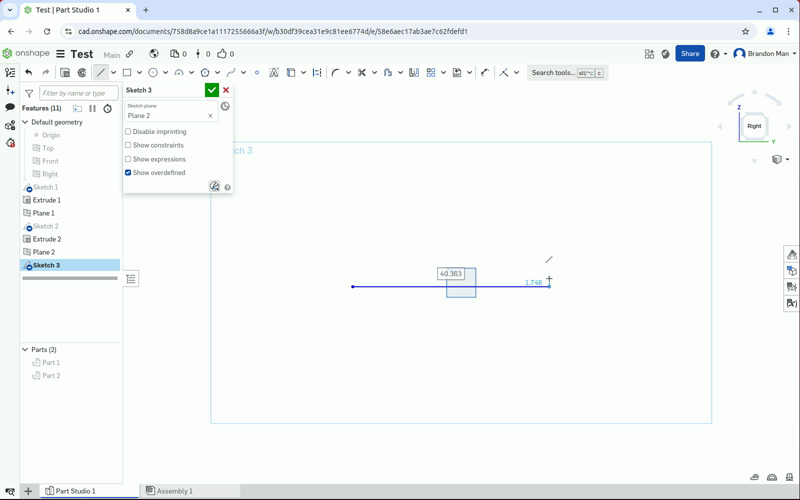
key_down(shift)
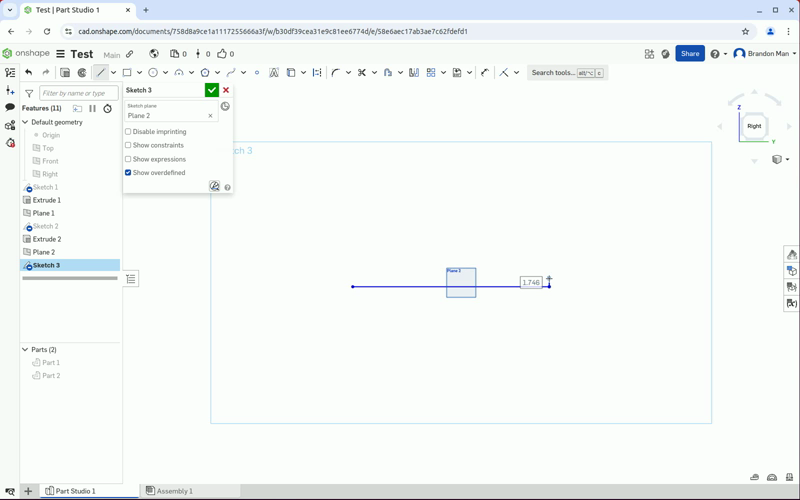
mouse_move(352, 278)
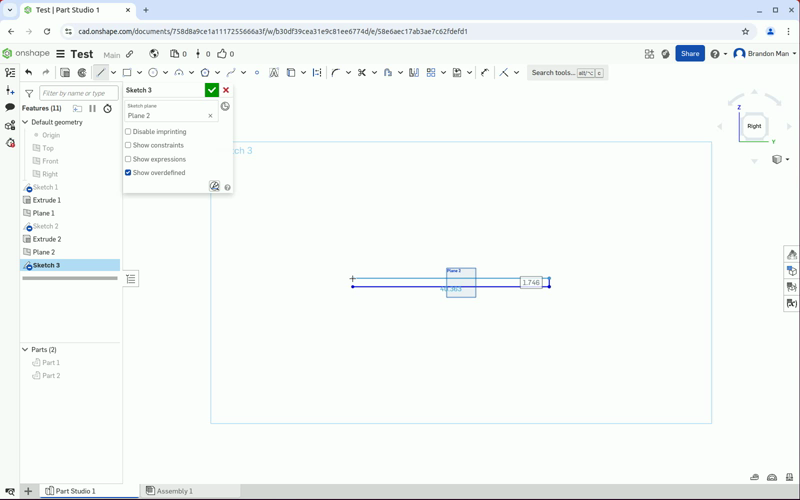
click(352, 278)
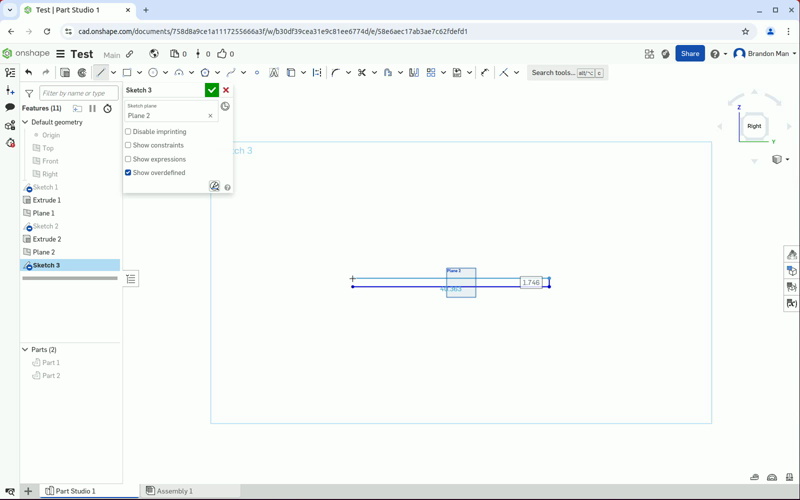
key_up(shift)
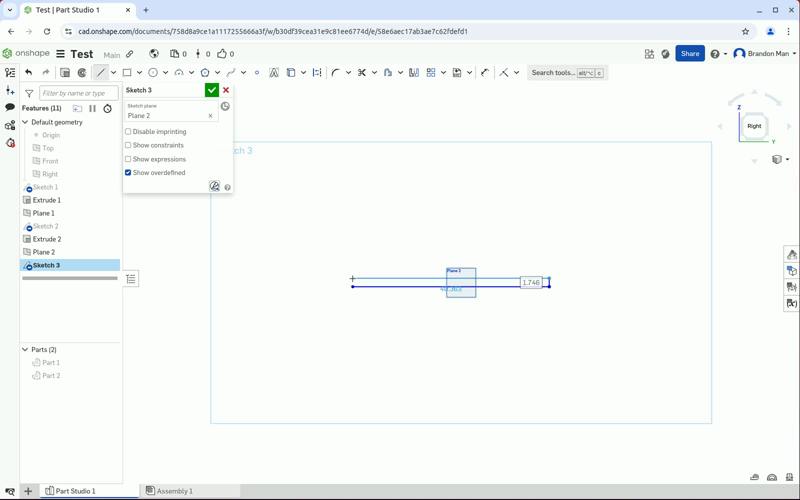
mouse_move(382, 278)
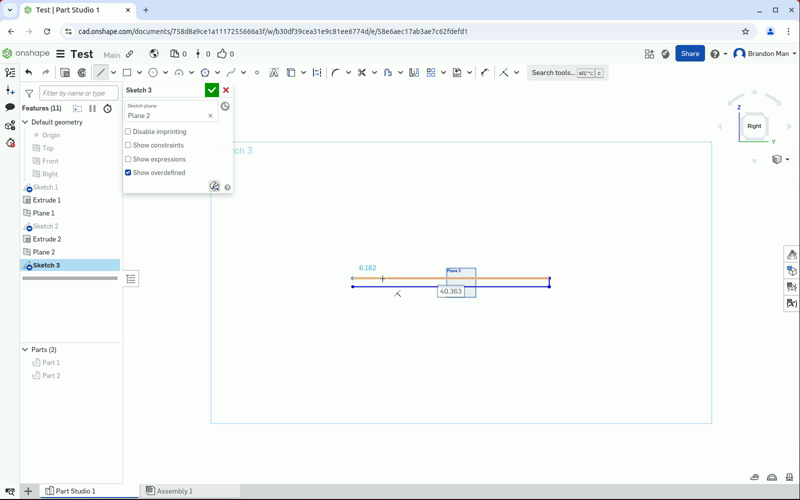
key_down(shift)
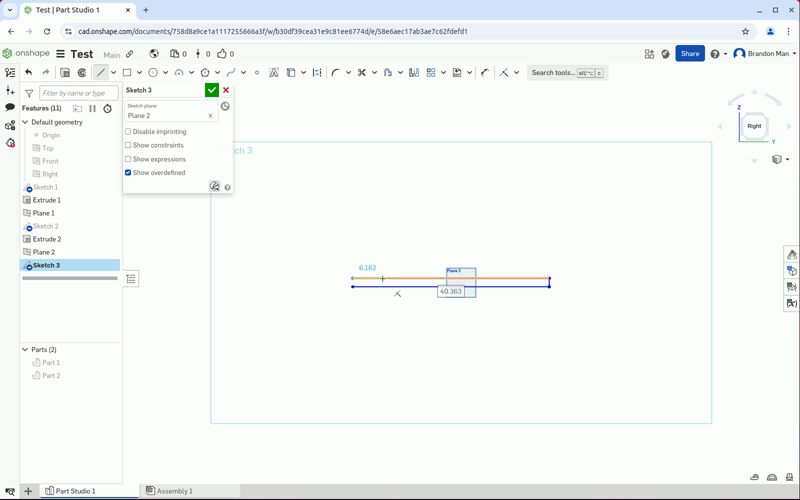
mouse_move(352, 286)
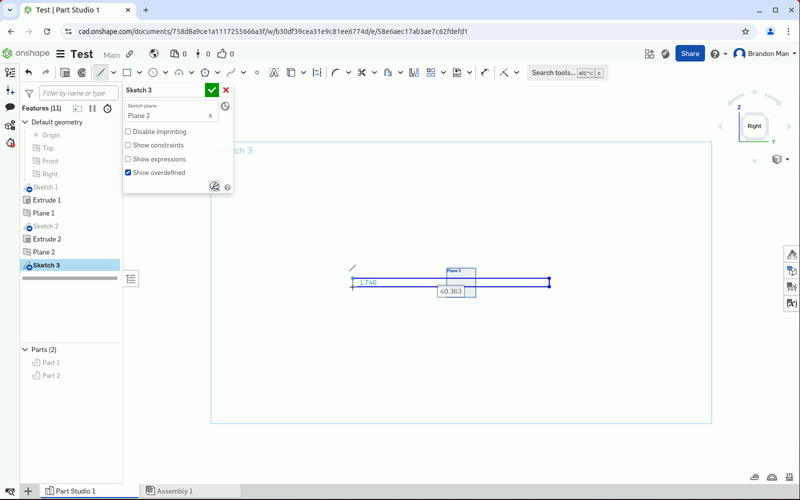
key_up(shift)
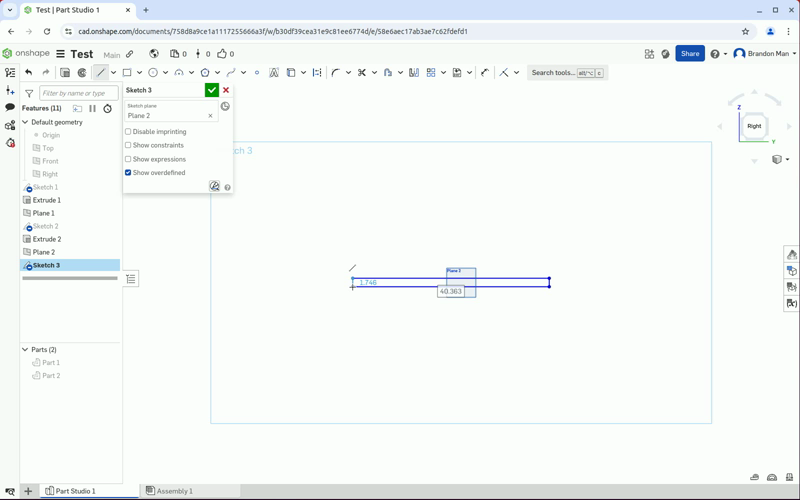
click(352, 286)
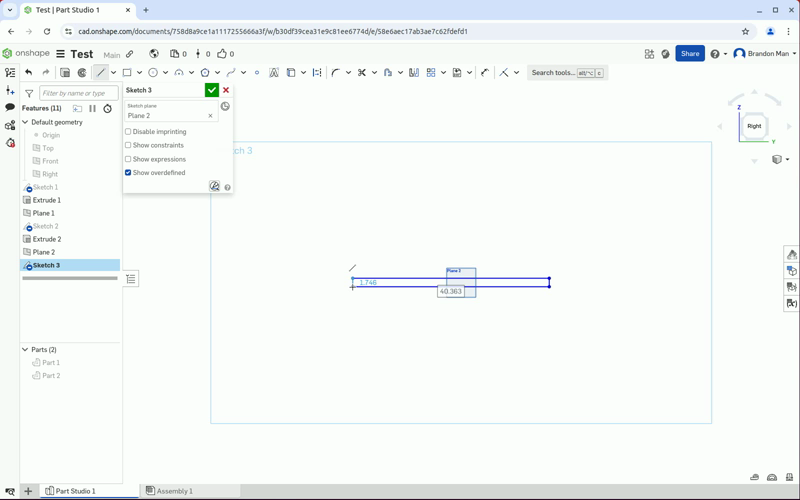
key(esc)
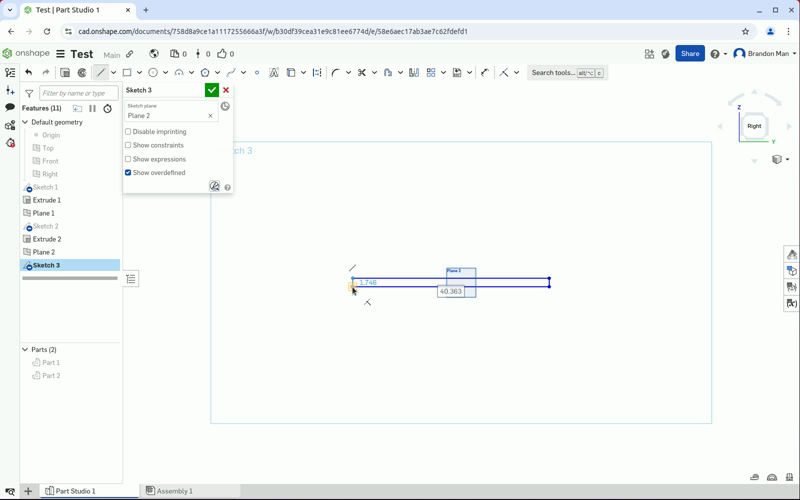
mouse_move(499, 284)
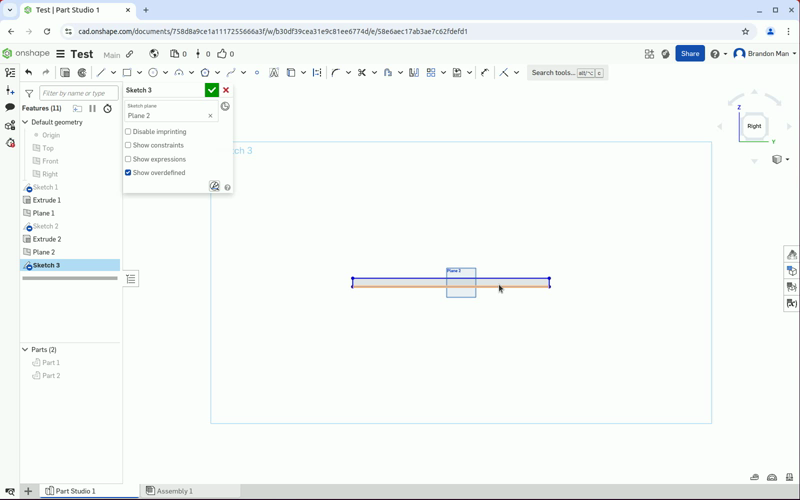
scroll(6)
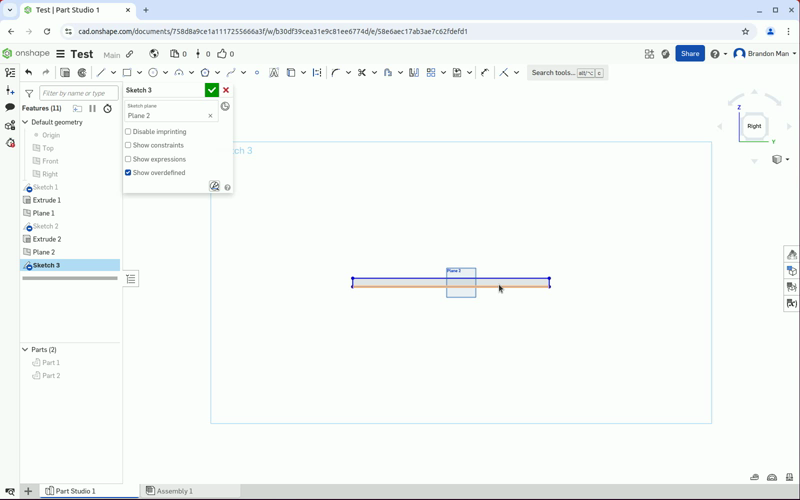
scroll(6)
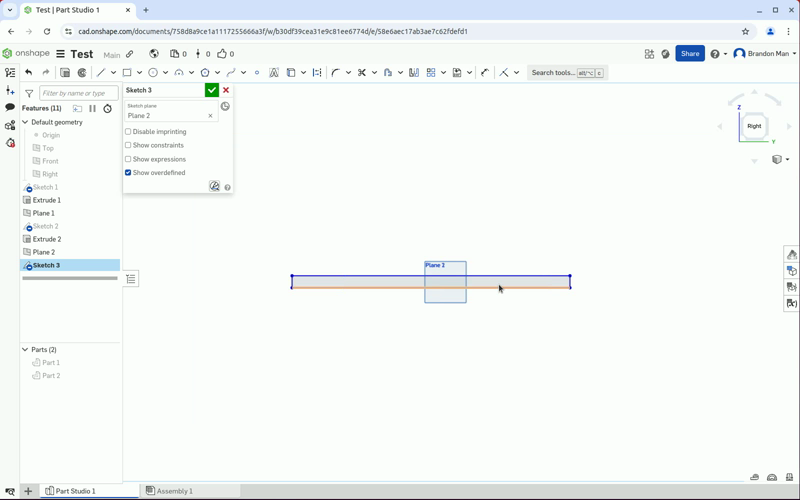
scroll(6)
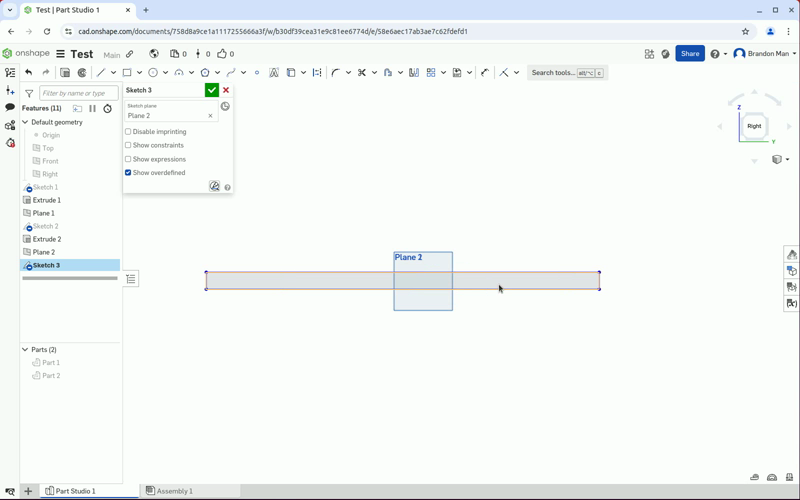
scroll(6)
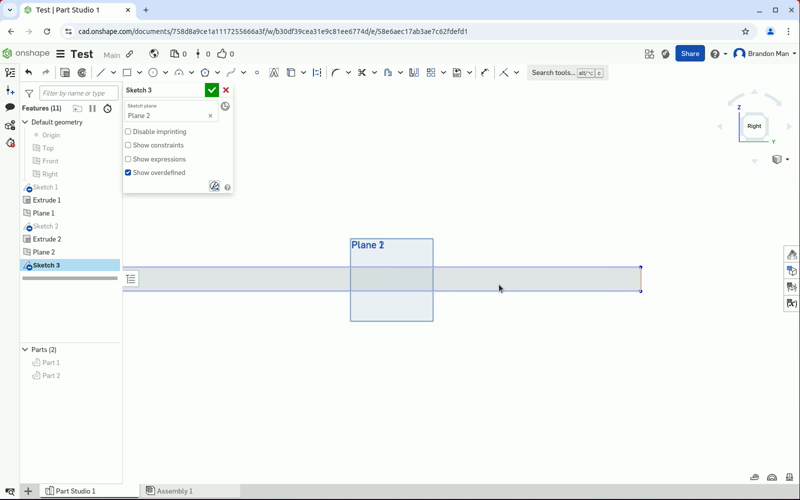
scroll(6)
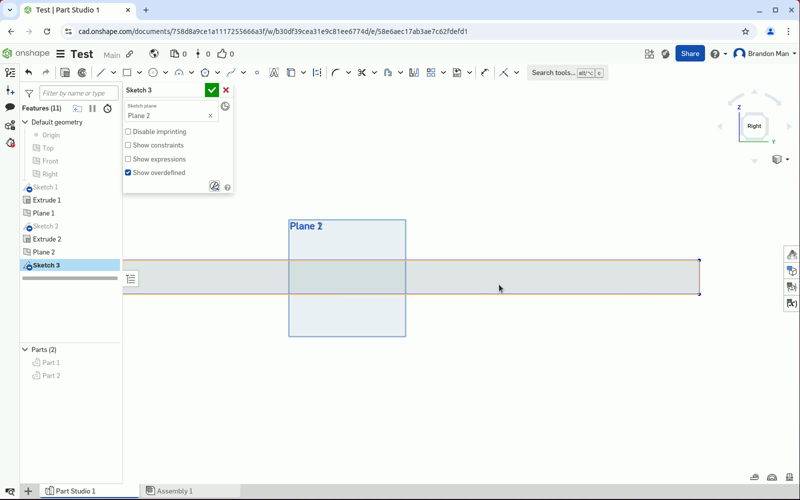
scroll(6)
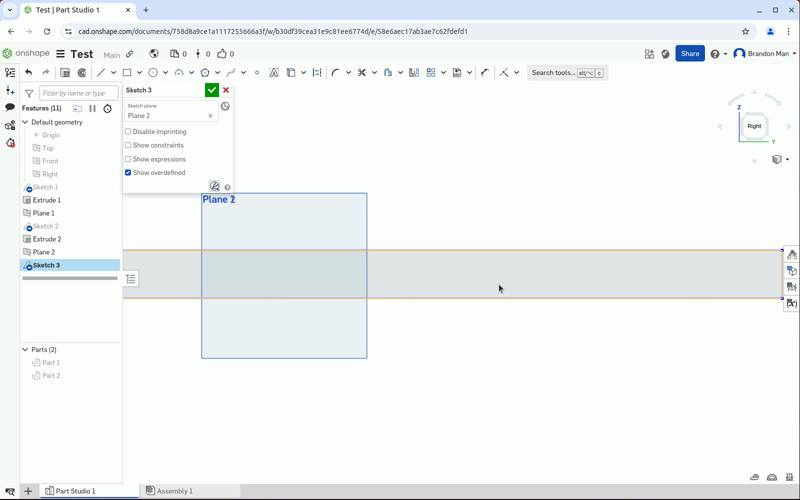
scroll(6)
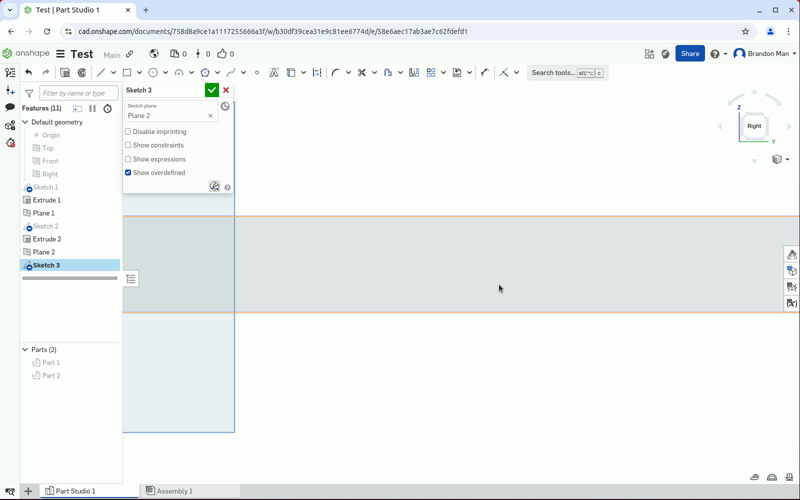
click(499, 284)
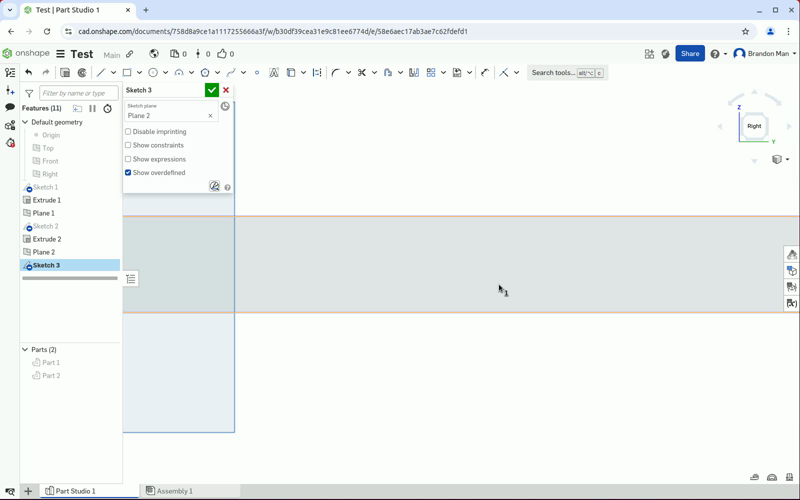
scroll(-6)
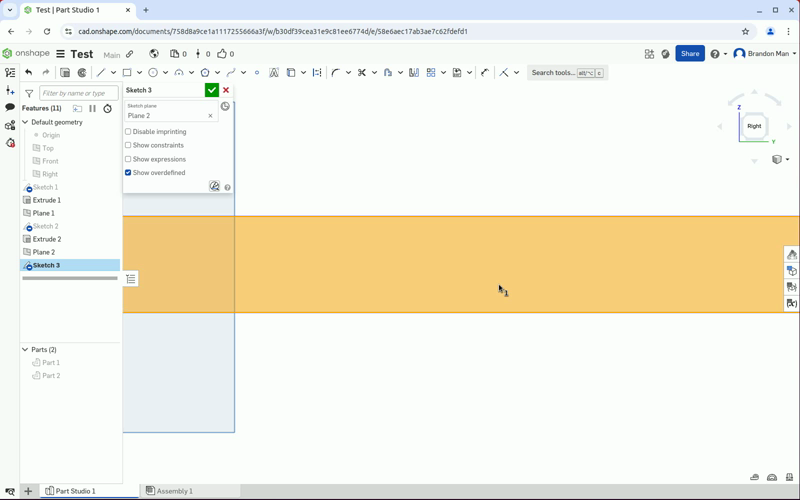
scroll(-6)
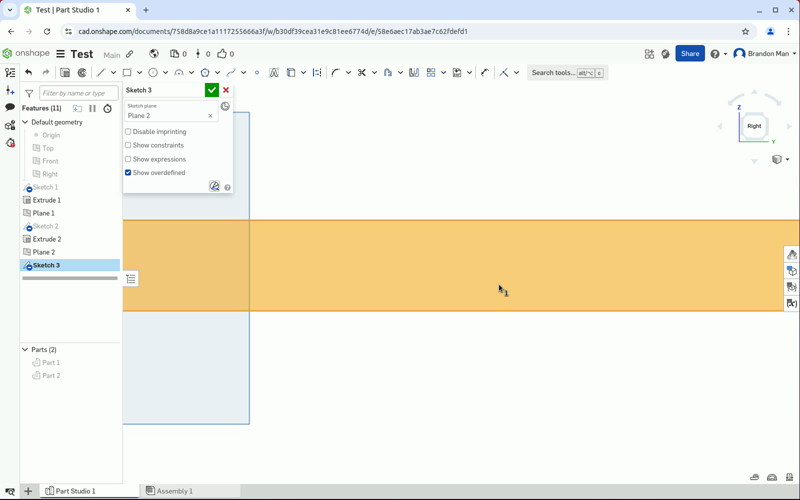
scroll(-6)
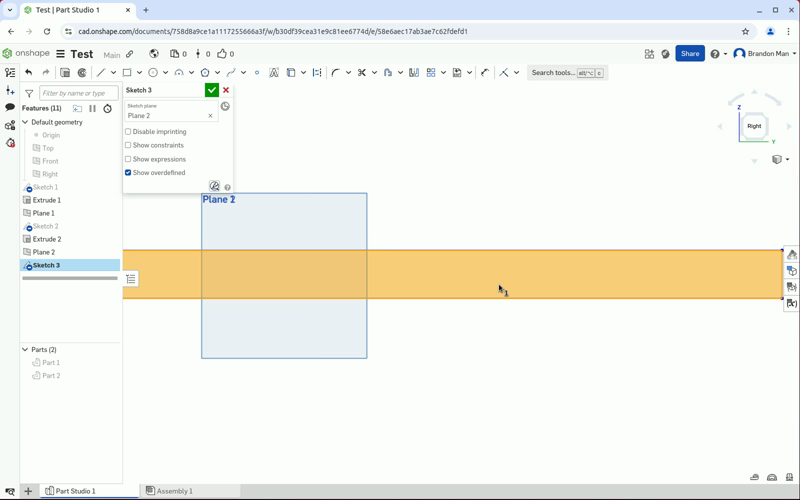
scroll(-6)
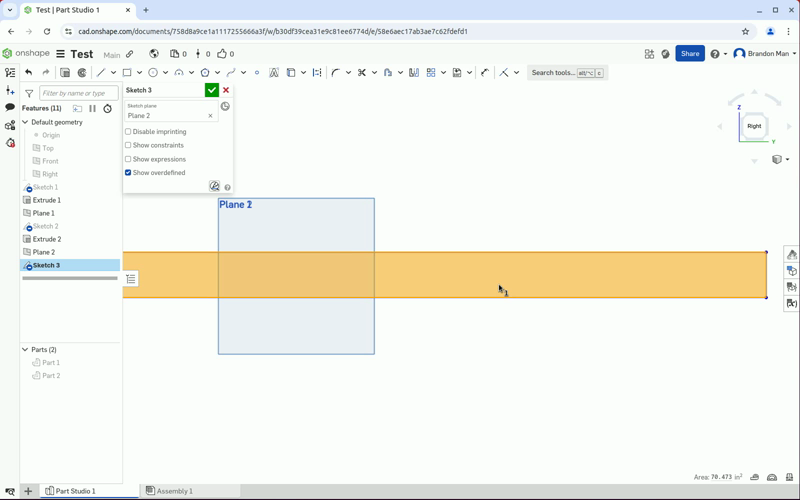
scroll(-6)
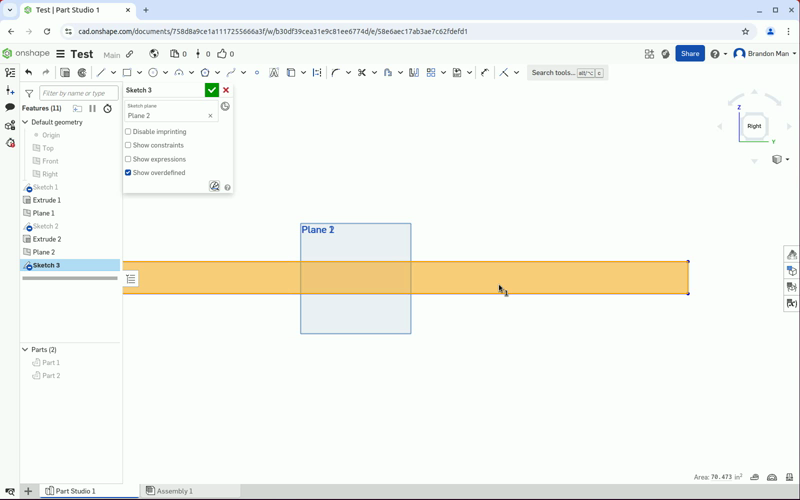
scroll(-6)
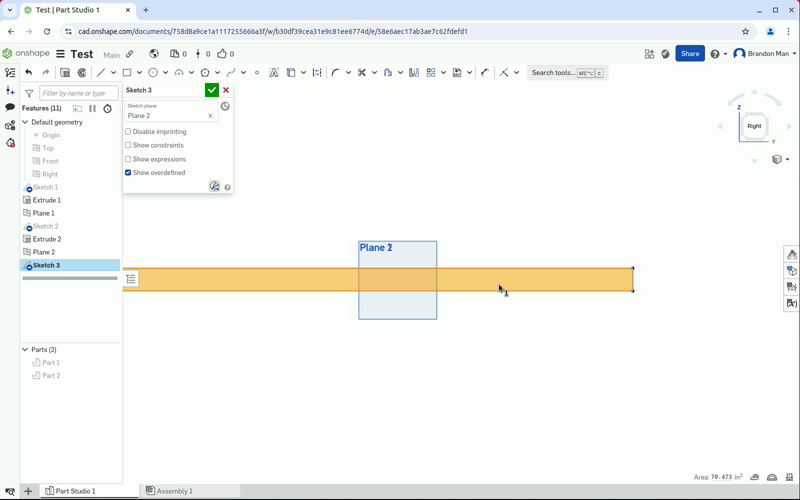
scroll(-6)
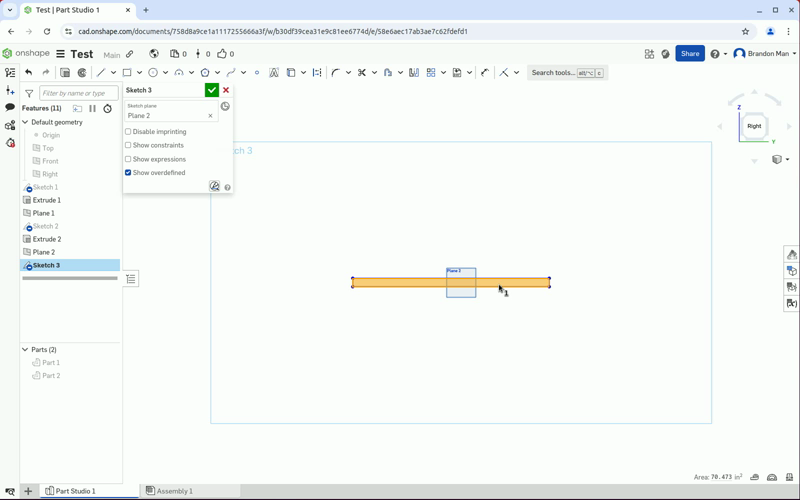
mouse_move(73, 352)
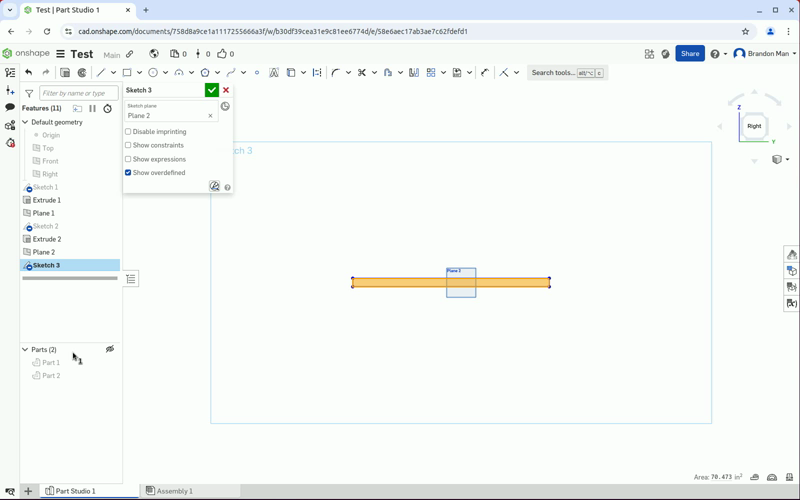
key(shift+y)
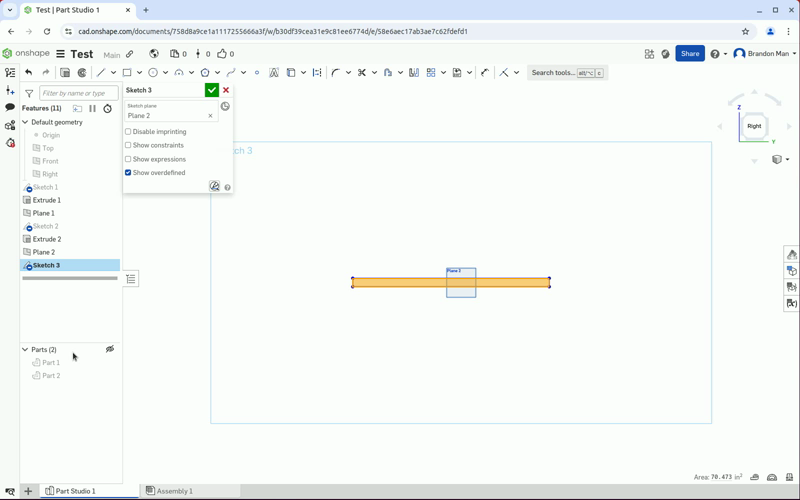
key(shift+e)
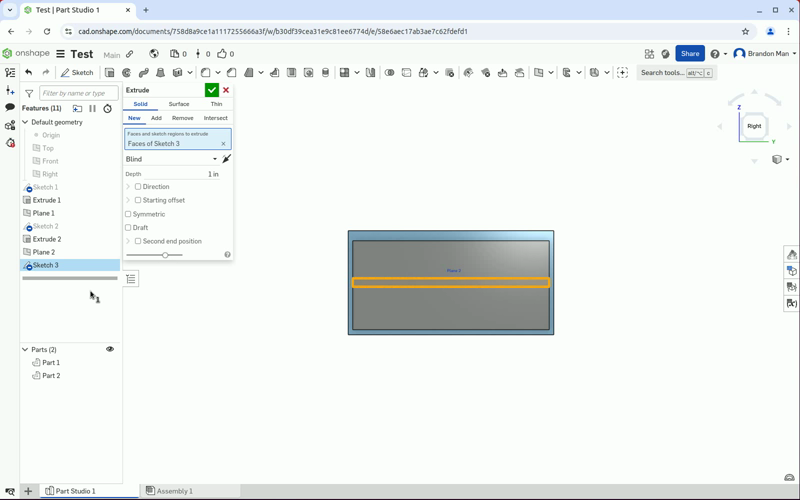
mouse_move(143, 106)
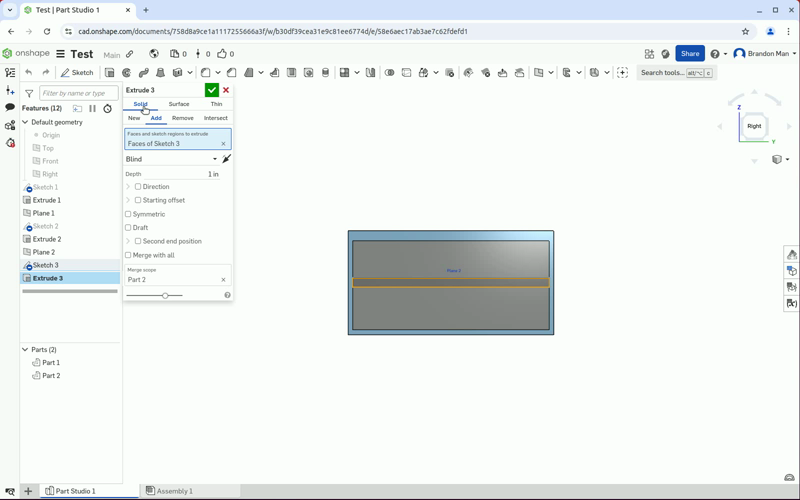
click(143, 106)
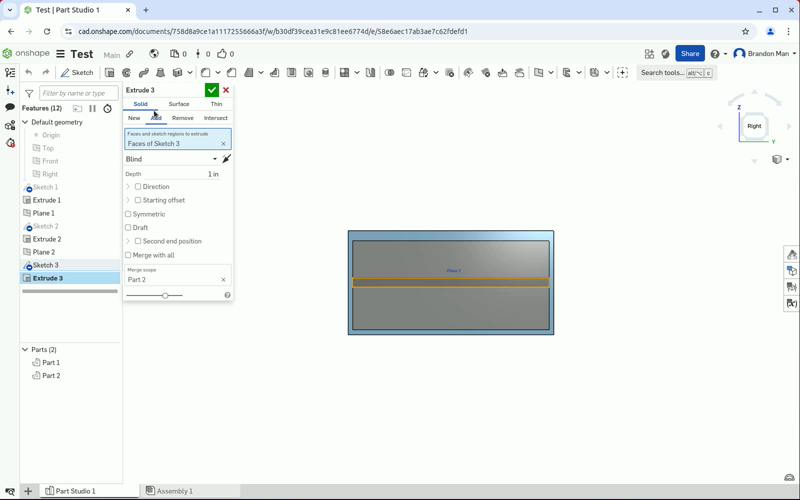
mouse_move(186, 120)
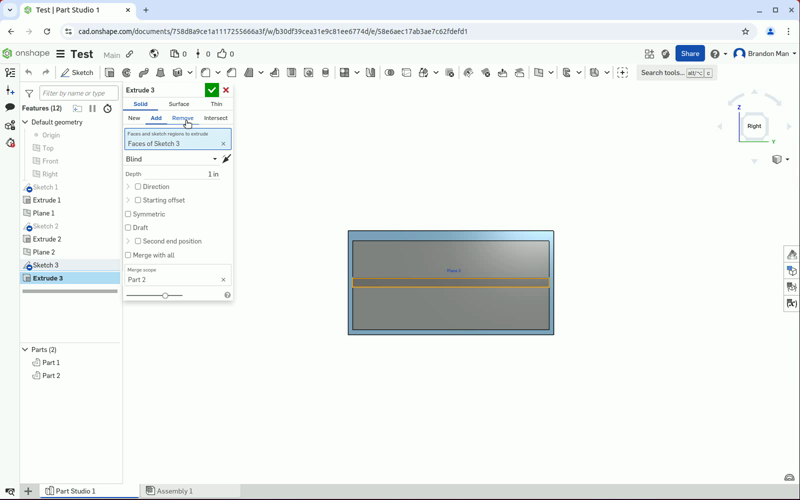
click(186, 120)
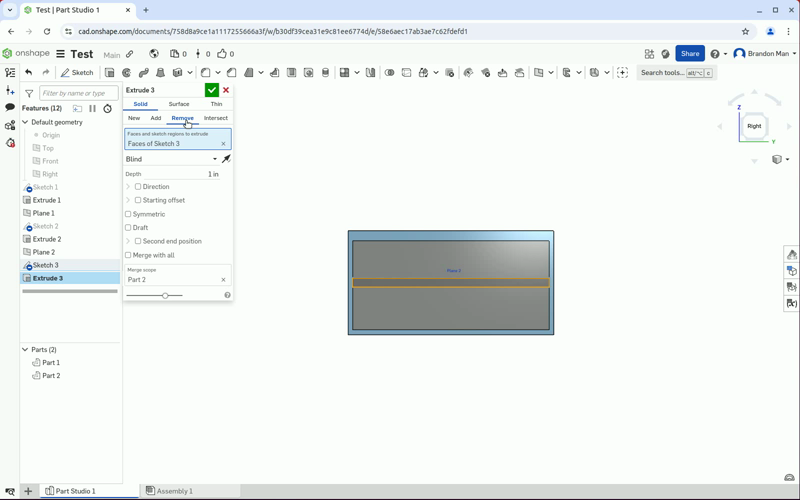
key(tab, 4)
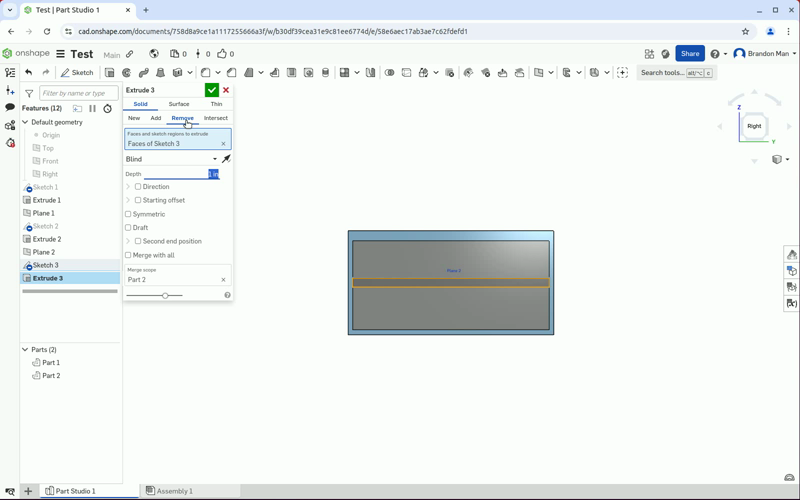
text(0.963)
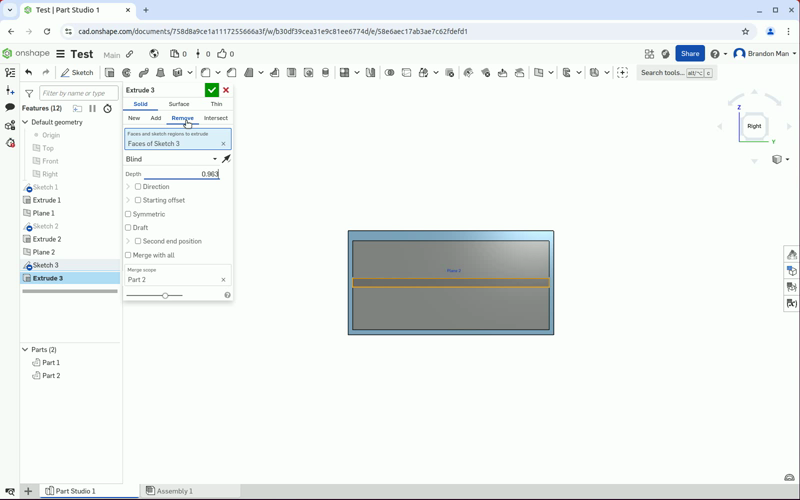
key(tab, 6)
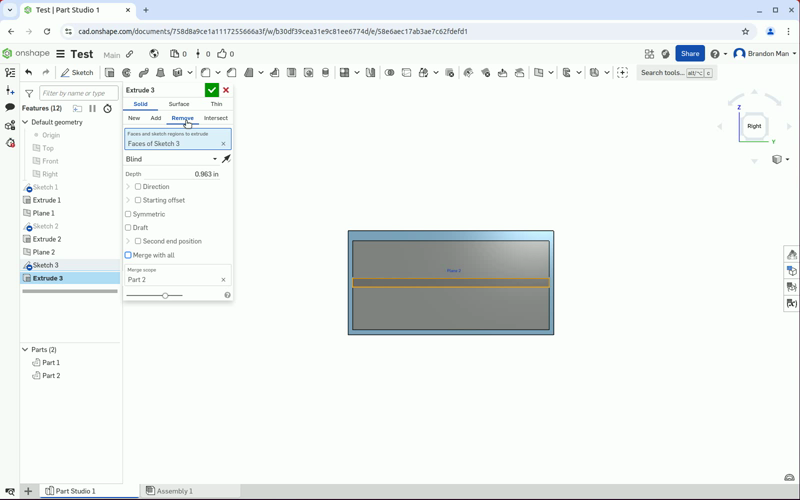
key(space)
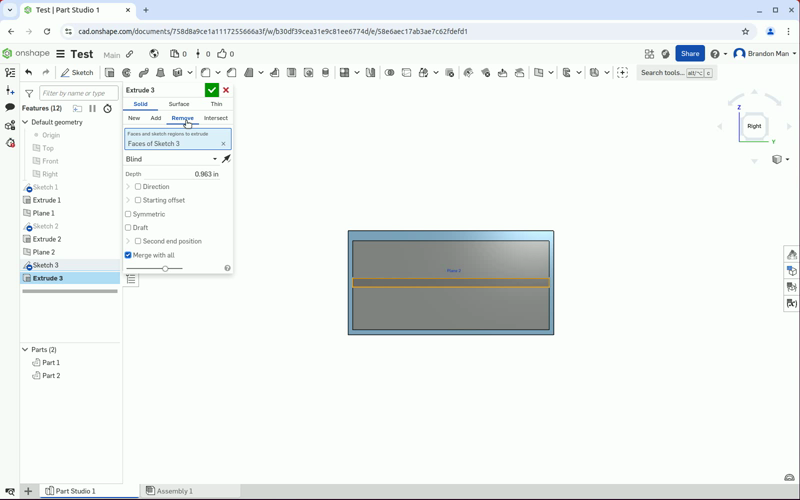
key(enter)
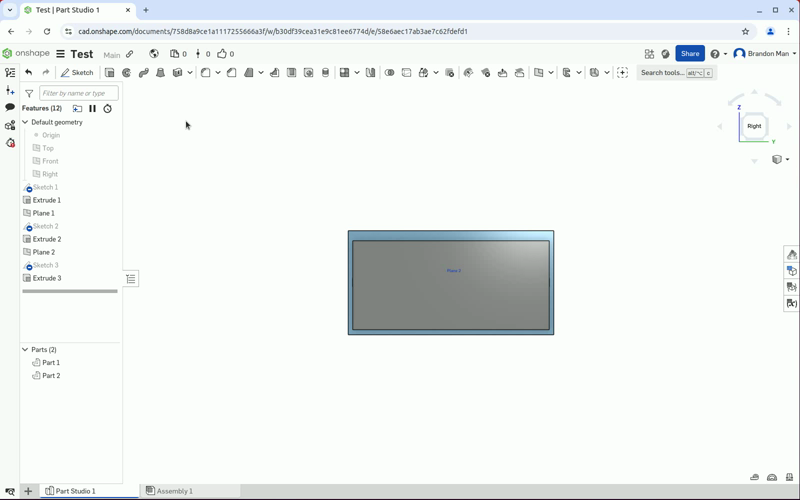
key(shift+h)
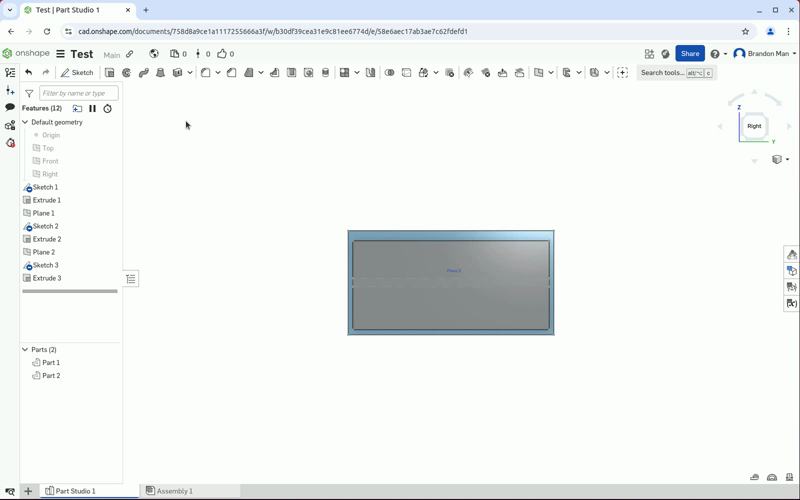
key(shift+h)
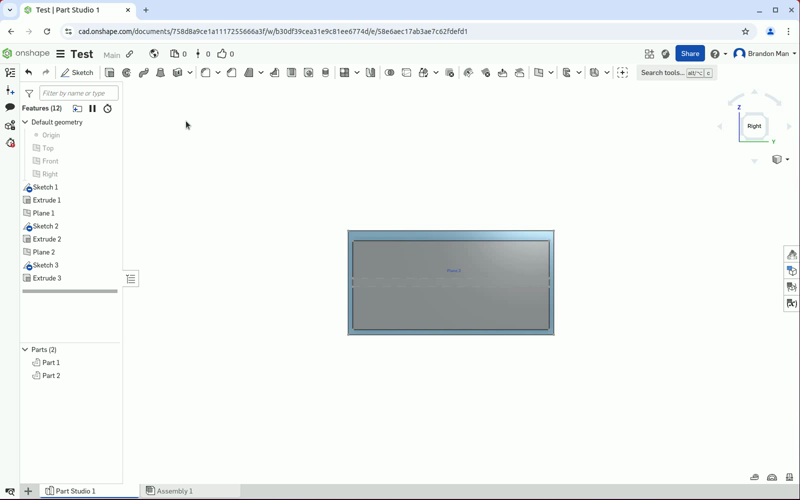
key(shift+7)
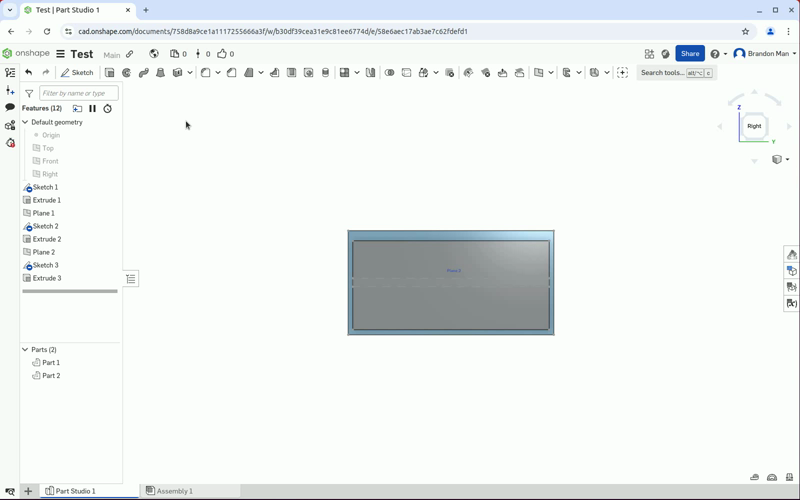
key(right, 2)
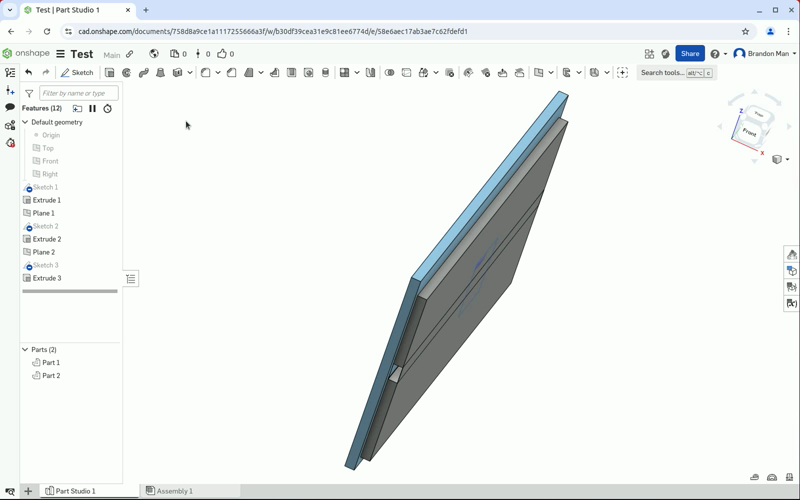
key(down, 2)
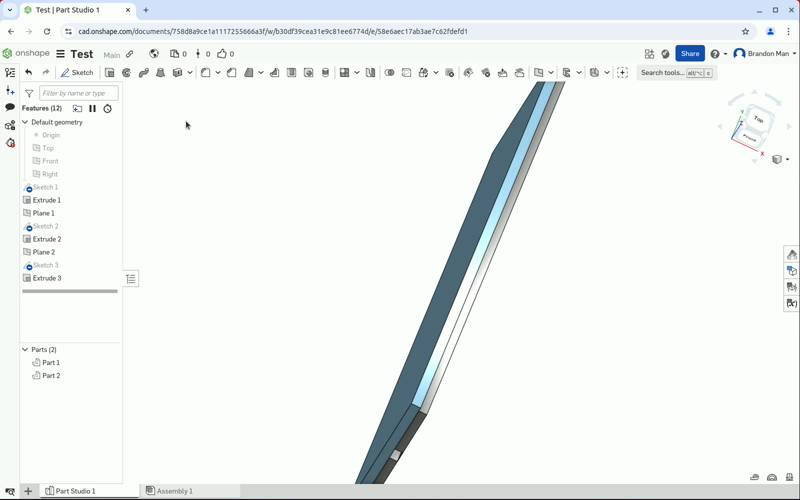
key(up, 2)
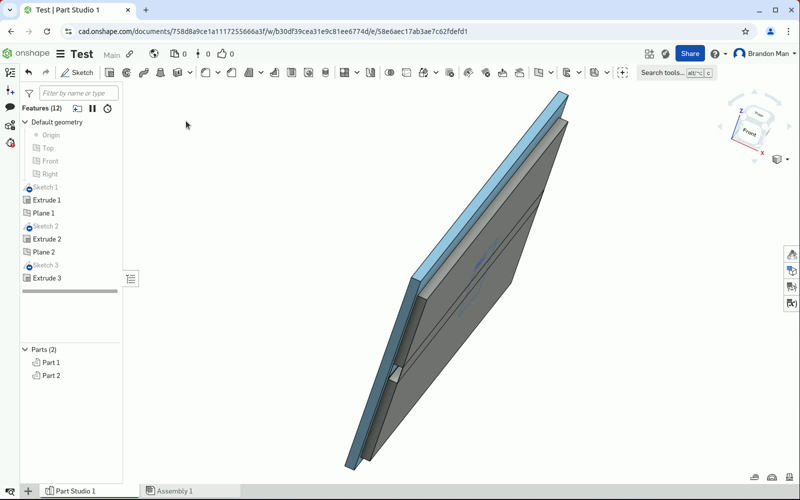
key(left, 2)
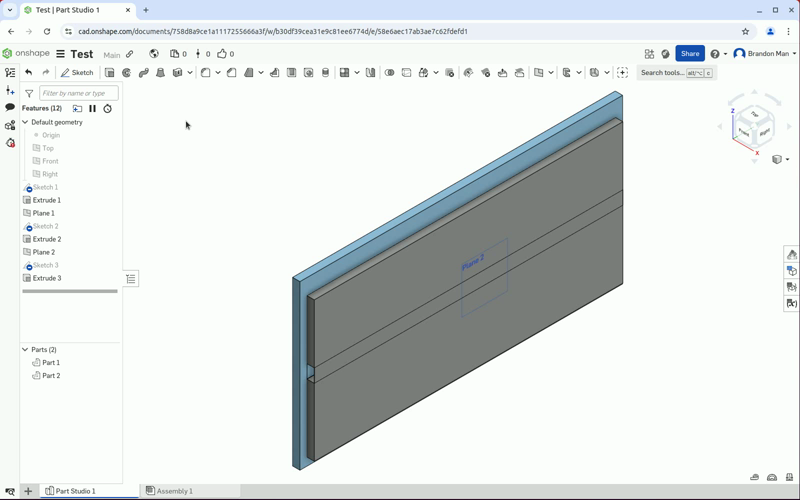
mouse_move(73, 189)
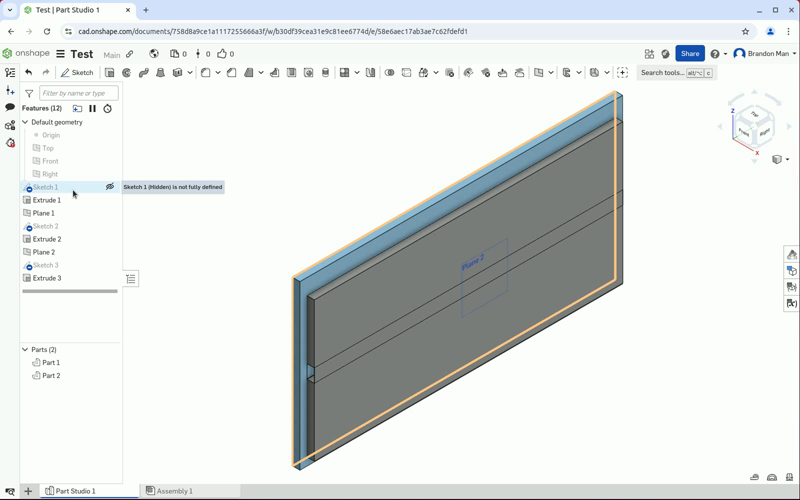
click(73, 189)